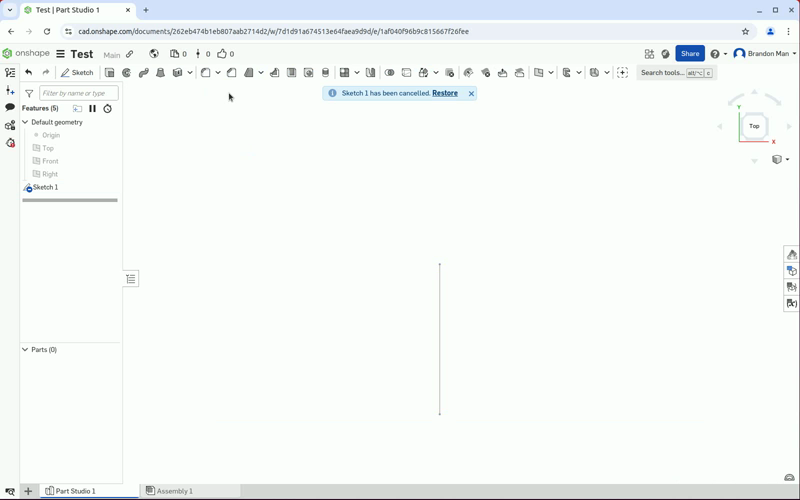
key(shift+h)
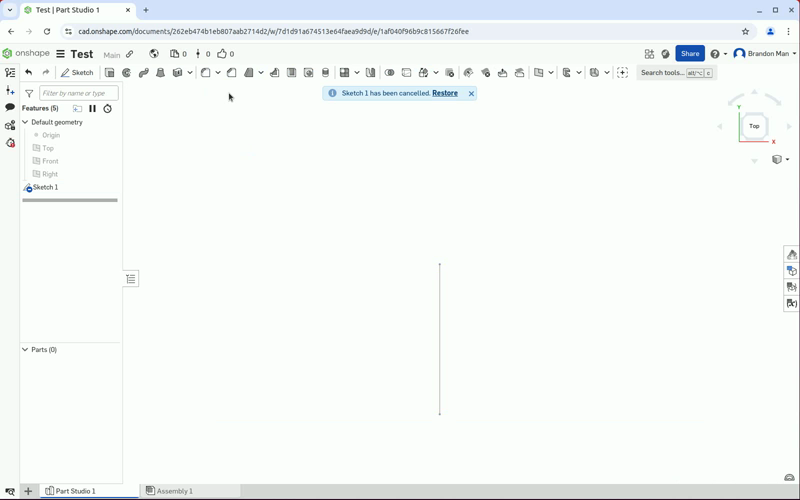
key(shift+s)
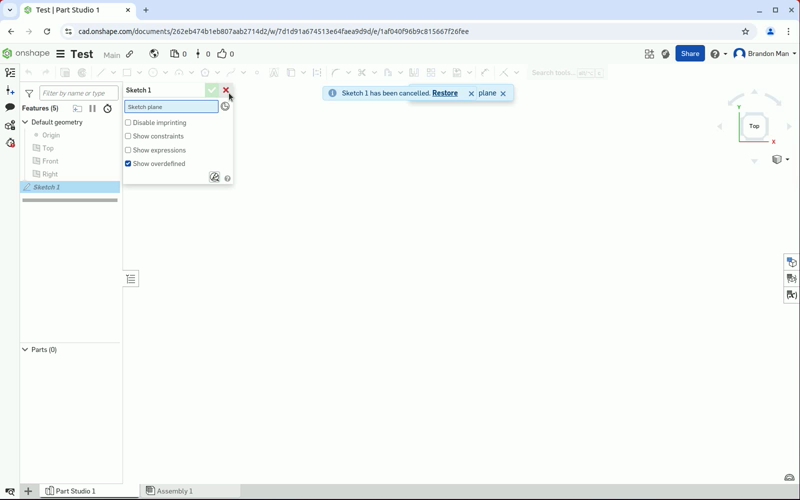
mouse_move(73, 150)
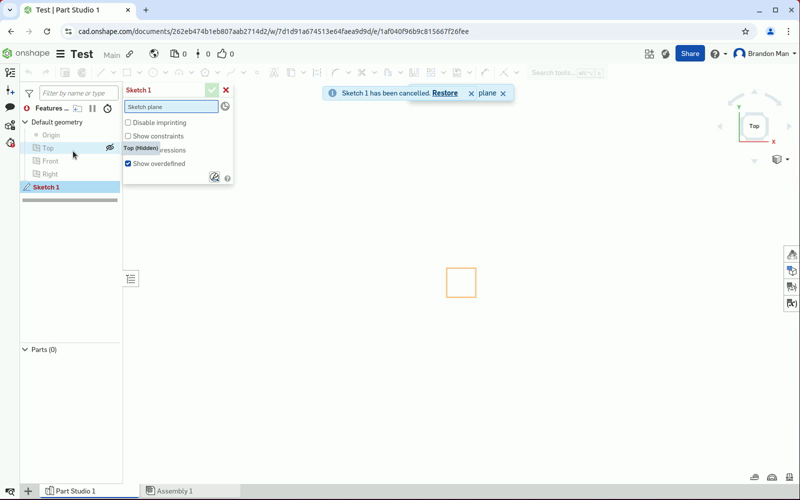
click(73, 150)
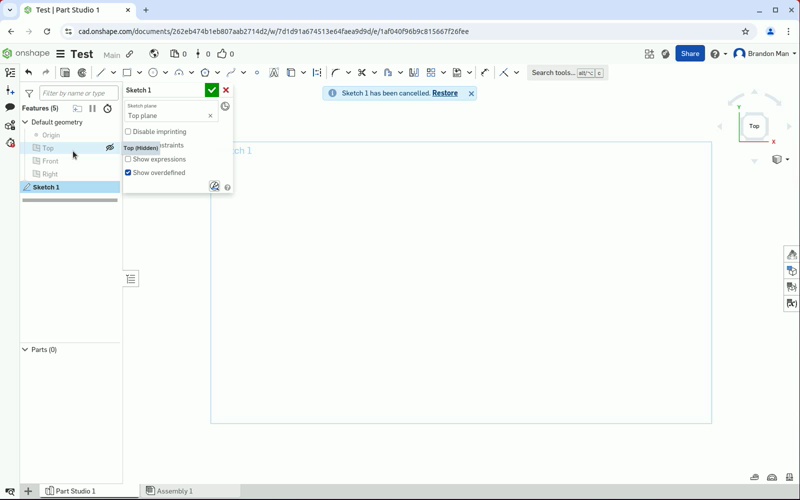
mouse_move(73, 352)
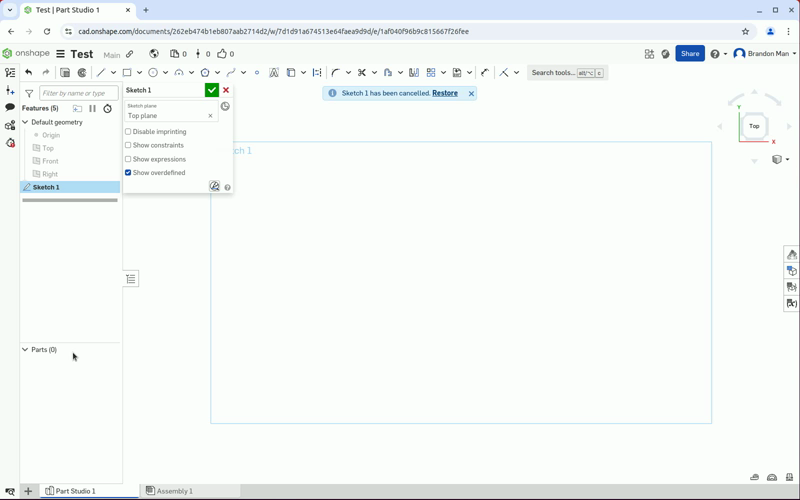
key(y)
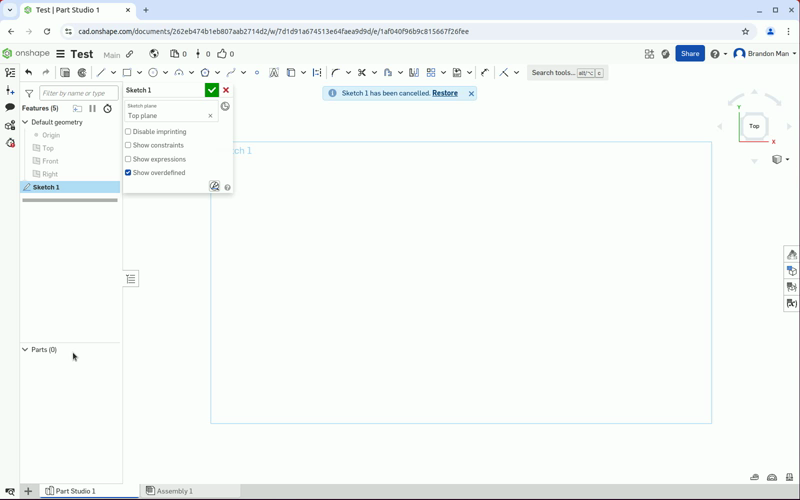
key(c)
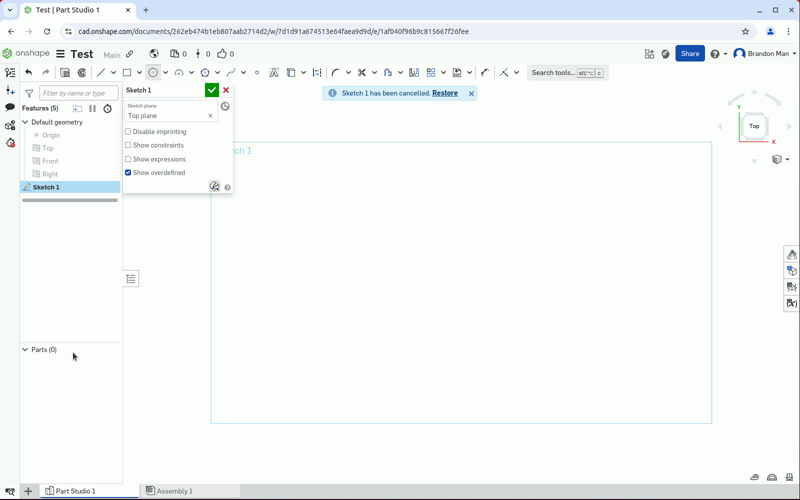
key_down(shift)
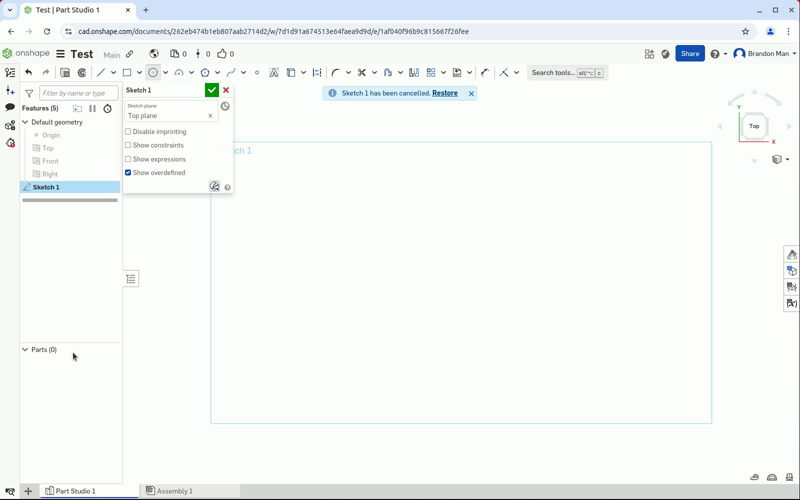
mouse_move(461, 282)
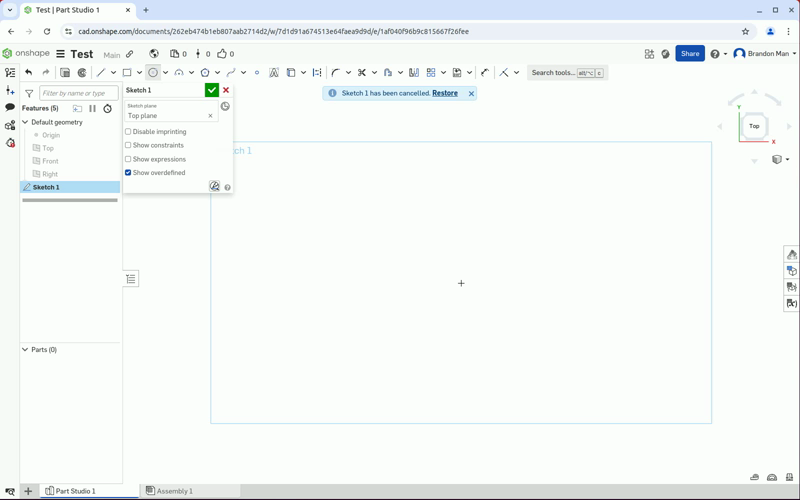
click(461, 282)
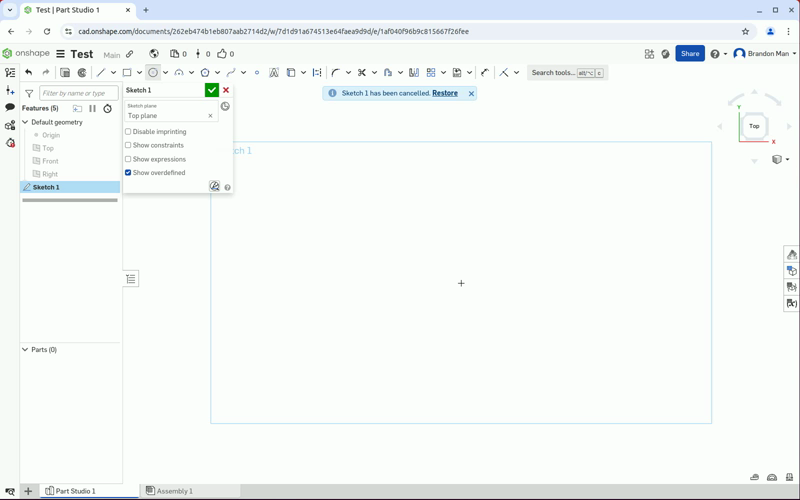
key_up(shift)
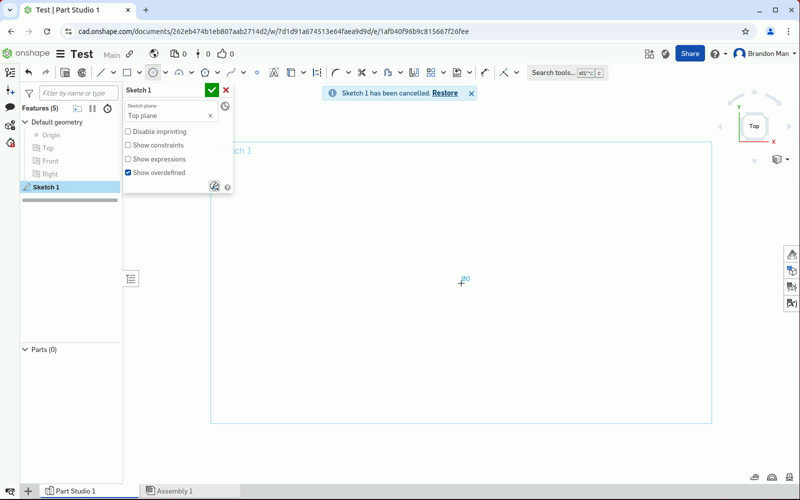
mouse_move(574, 282)
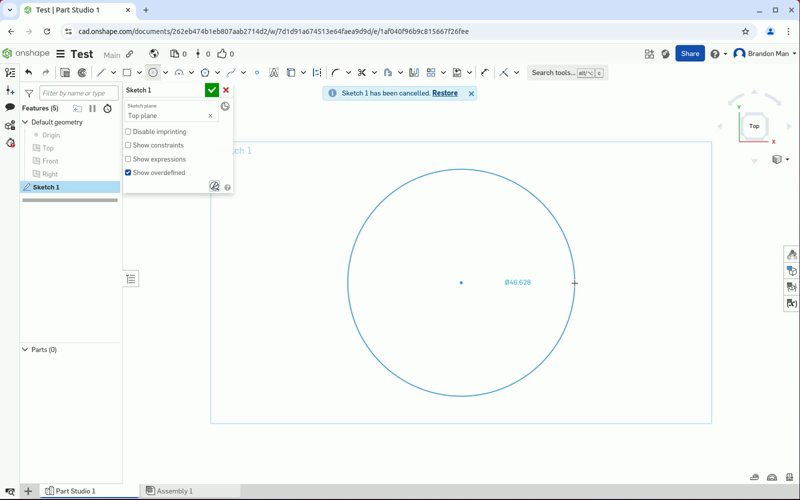
click(574, 282)
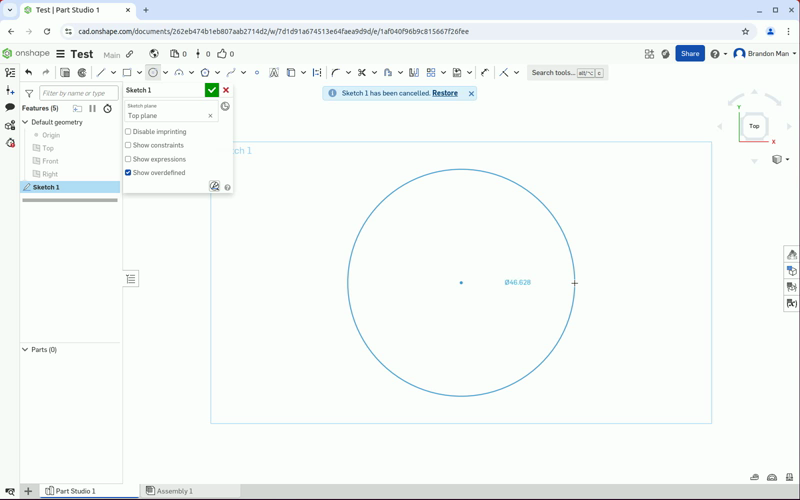
key(esc)
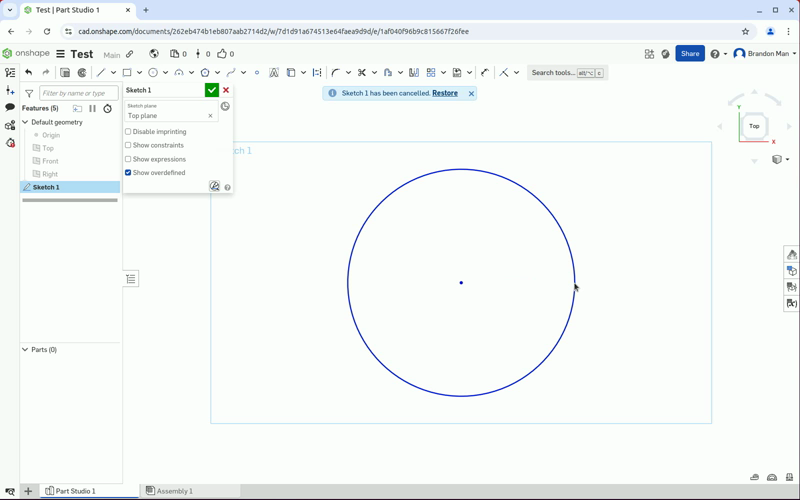
mouse_move(409, 294)
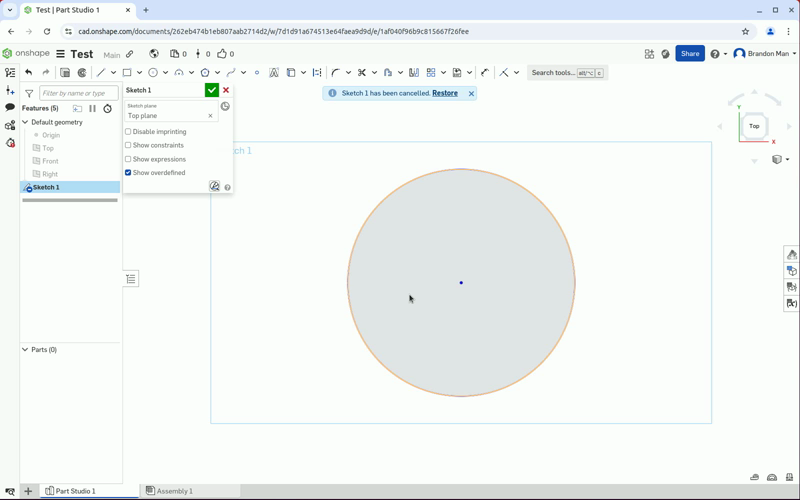
click(409, 294)
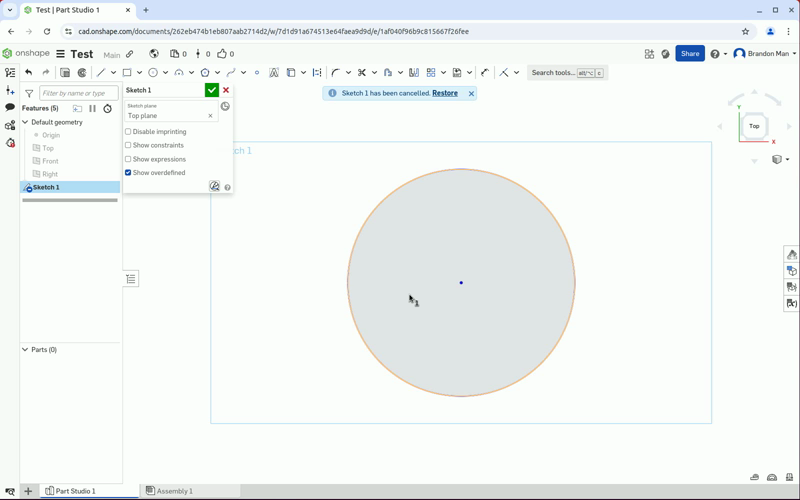
mouse_move(73, 352)
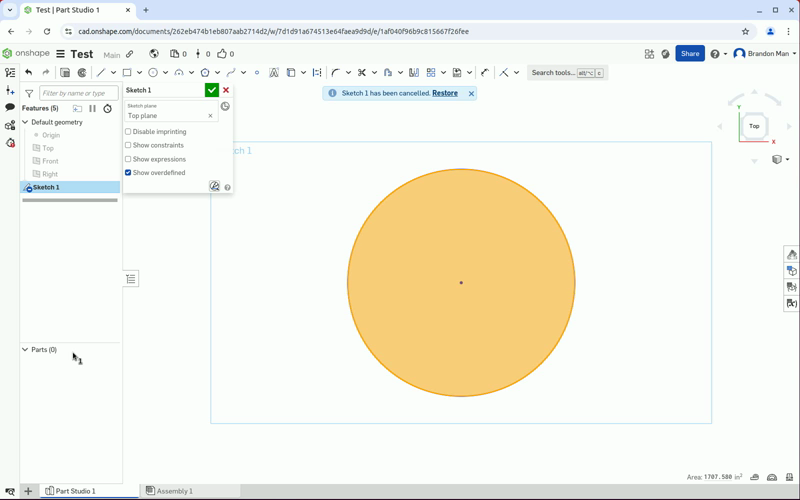
key(shift+y)
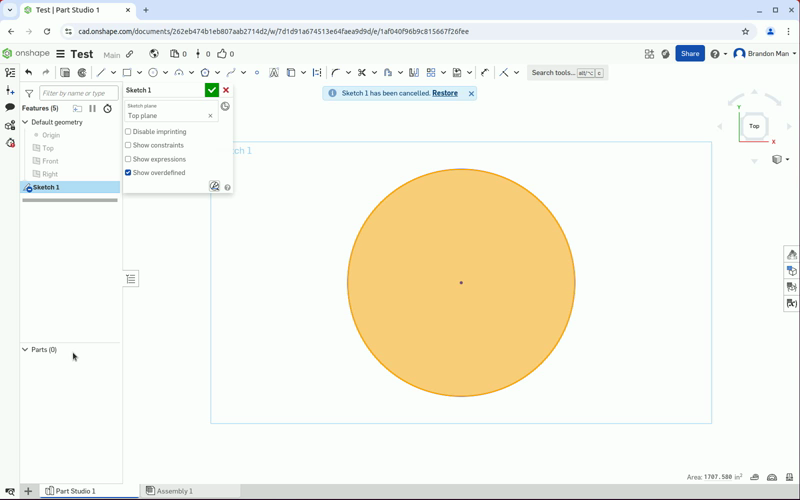
key(shift+e)
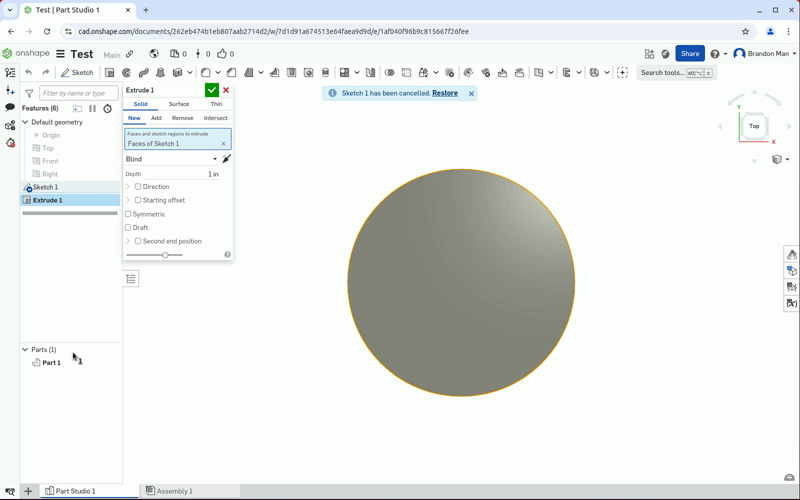
mouse_move(143, 106)
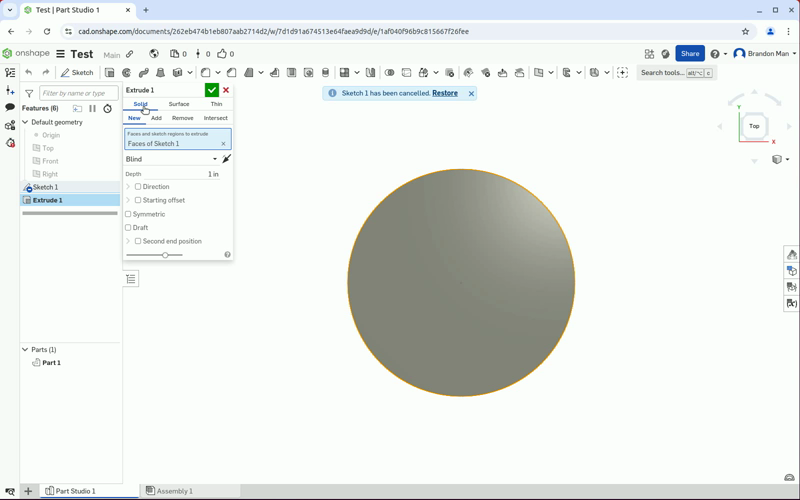
click(143, 106)
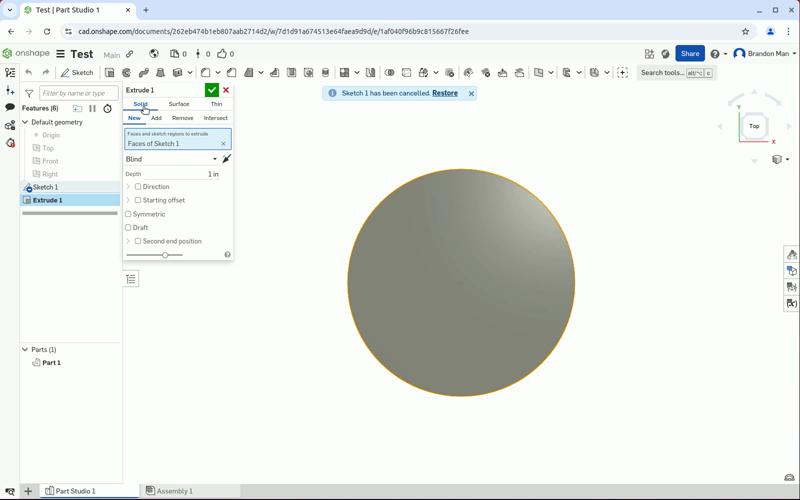
mouse_move(137, 120)
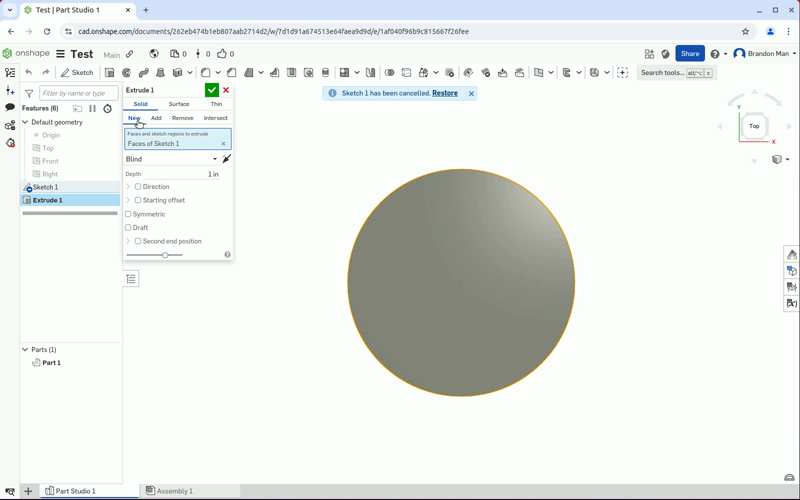
click(137, 120)
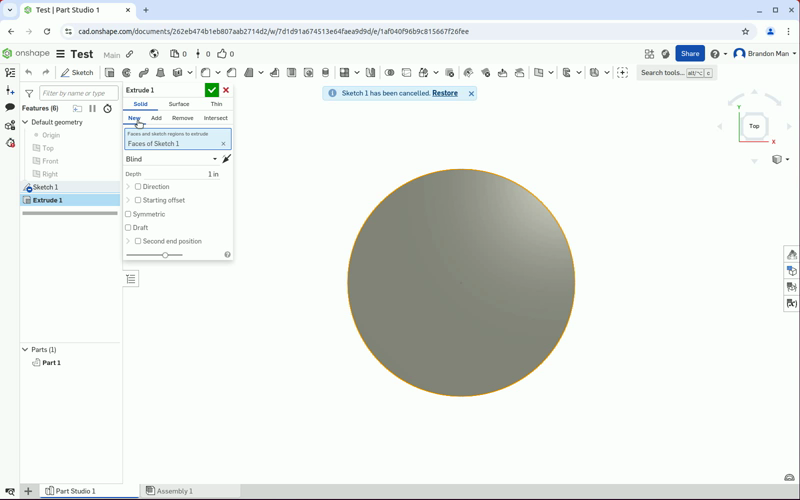
key(tab, 4)
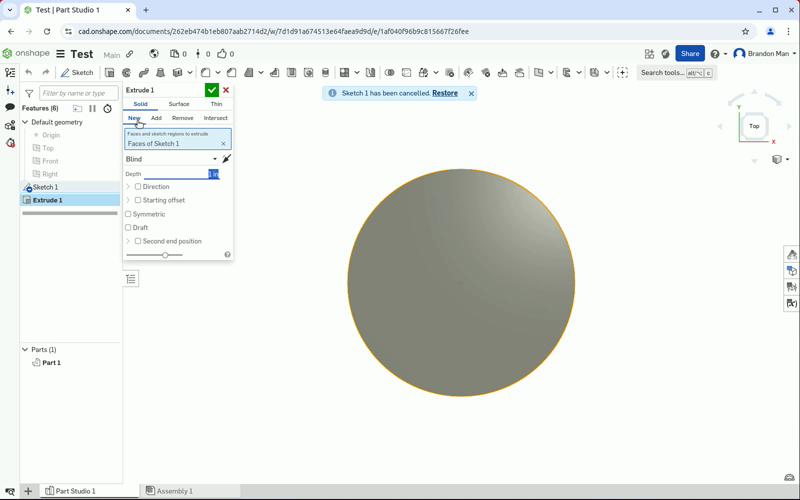
text(3.37)
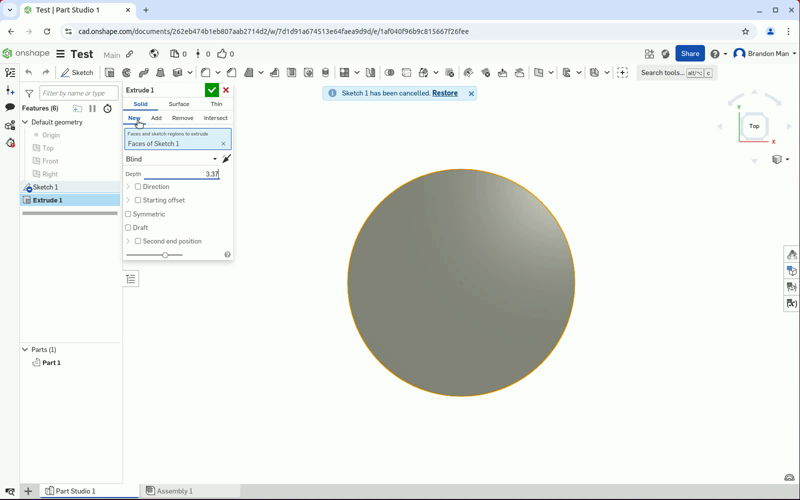
key(enter)
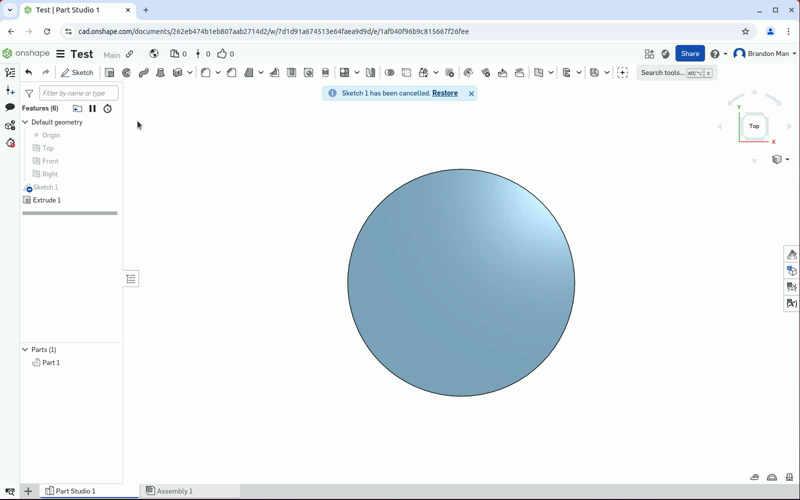
key(shift+h)
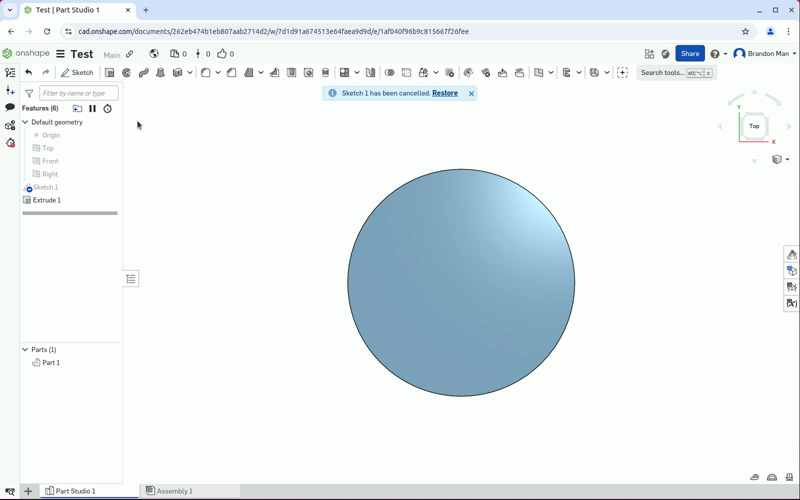
key(shift+h)
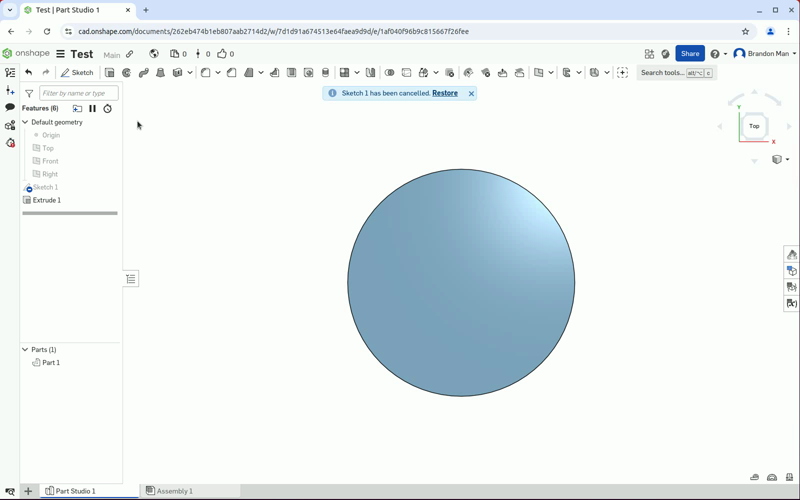
mouse_move(73, 189)
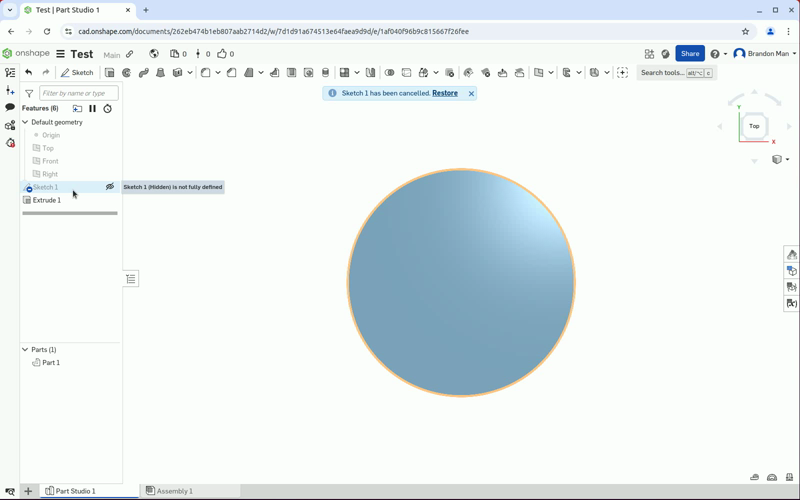
click(73, 189)
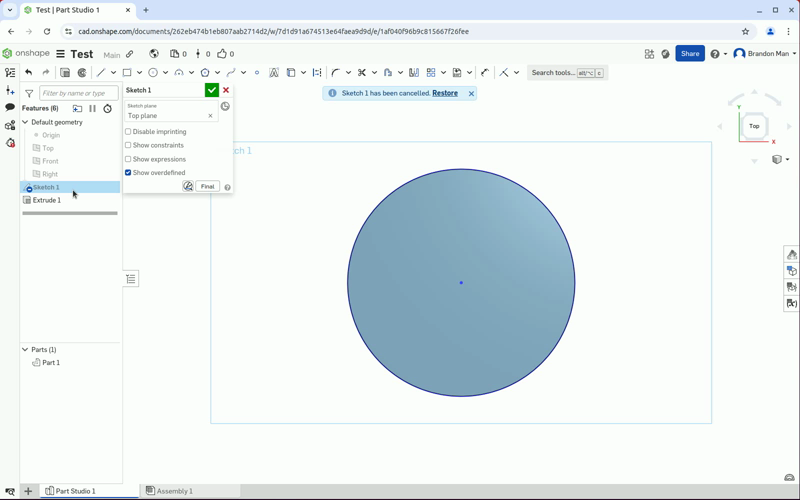
mouse_move(229, 92)
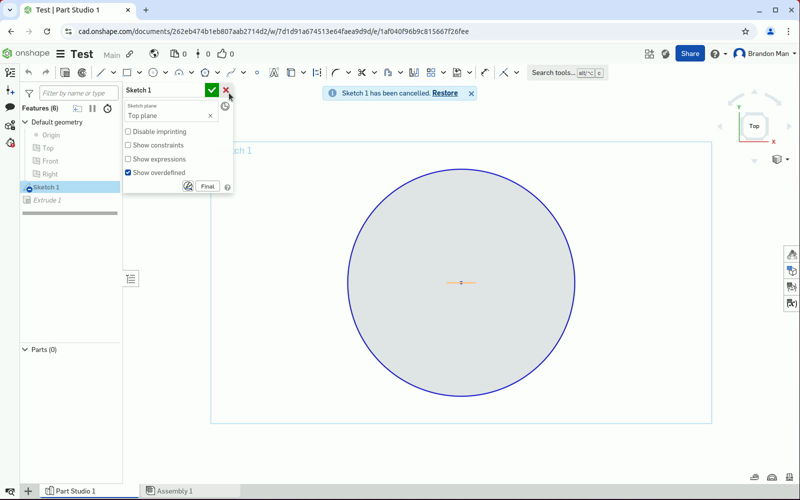
click(229, 92)
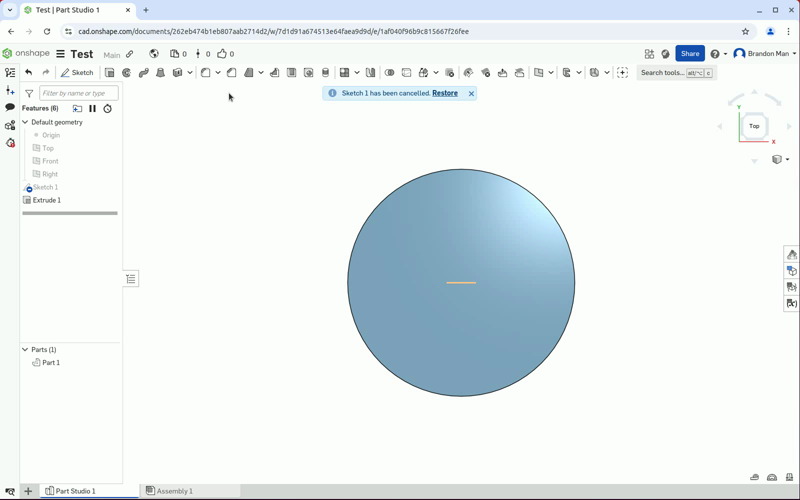
mouse_move(541, 75)
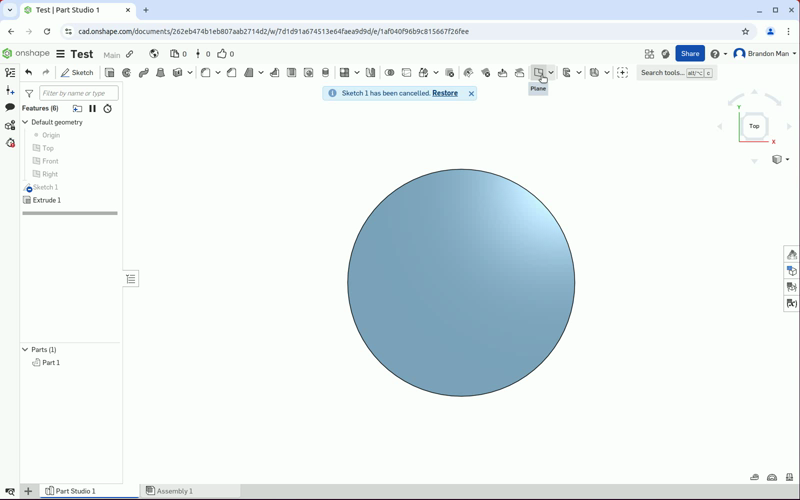
click(541, 75)
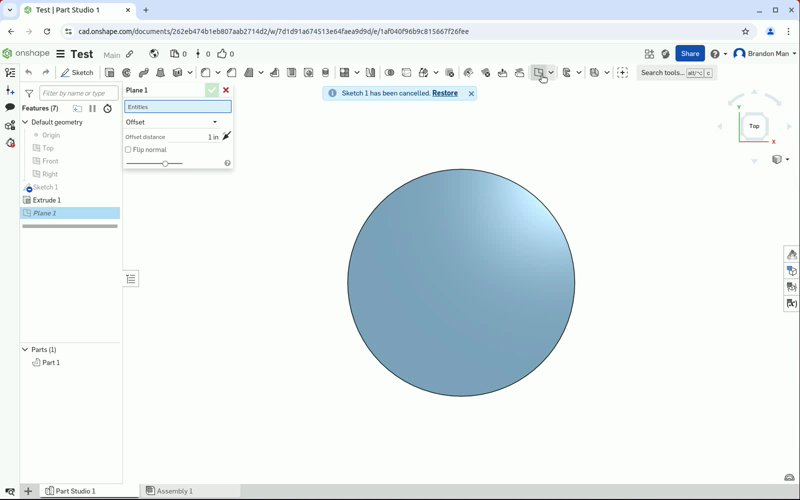
mouse_move(73, 150)
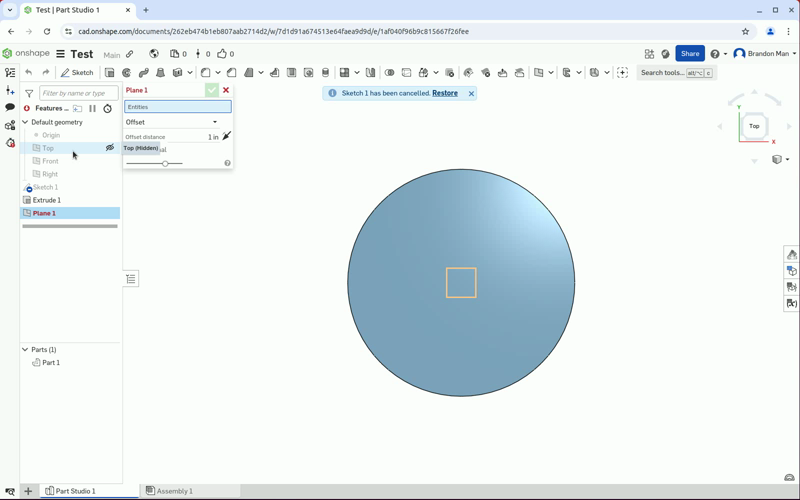
click(73, 150)
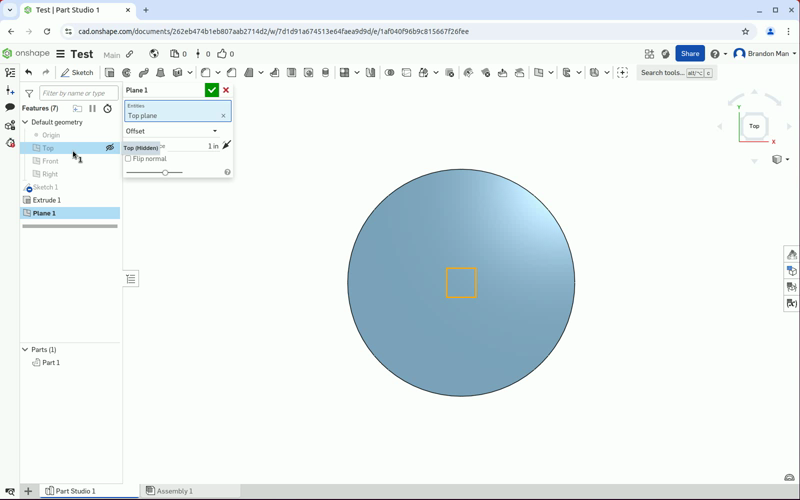
key(tab, 2)
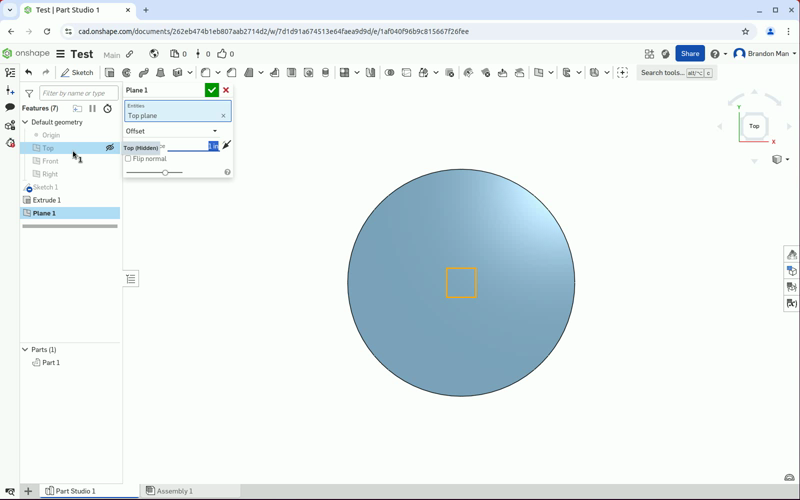
text(3.358)
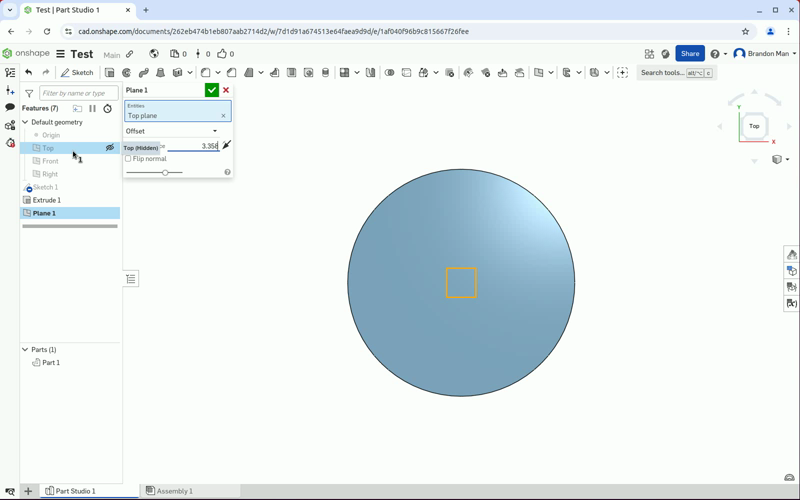
key(enter, 2)
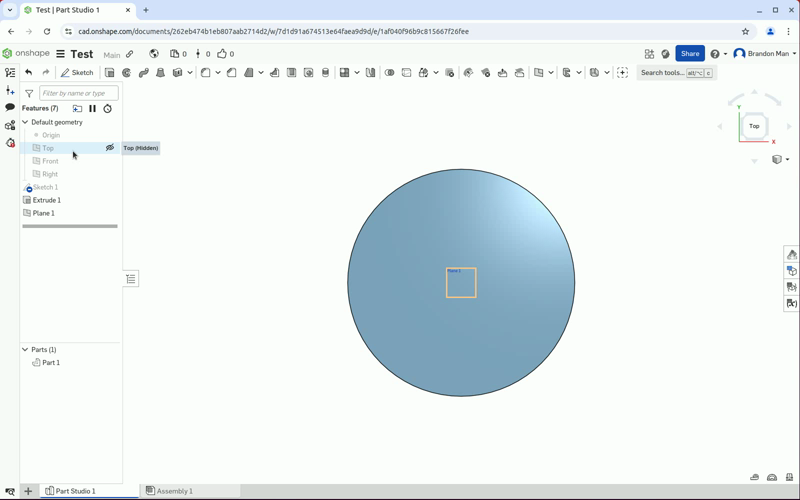
key(shift+s)
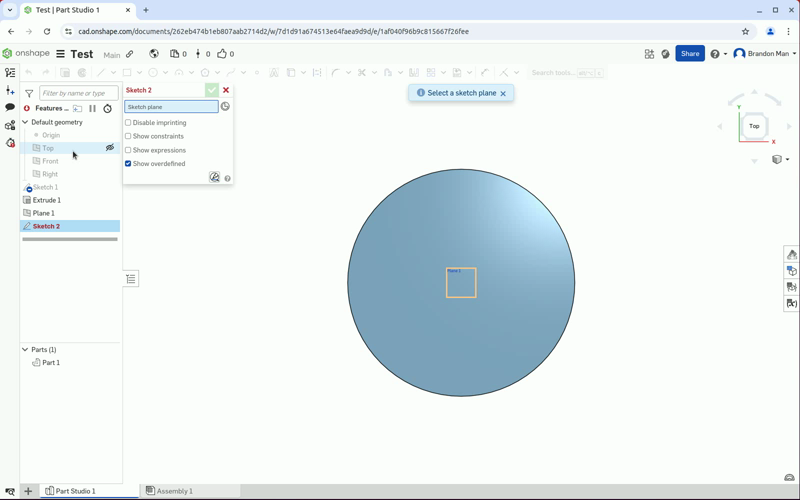
mouse_move(73, 215)
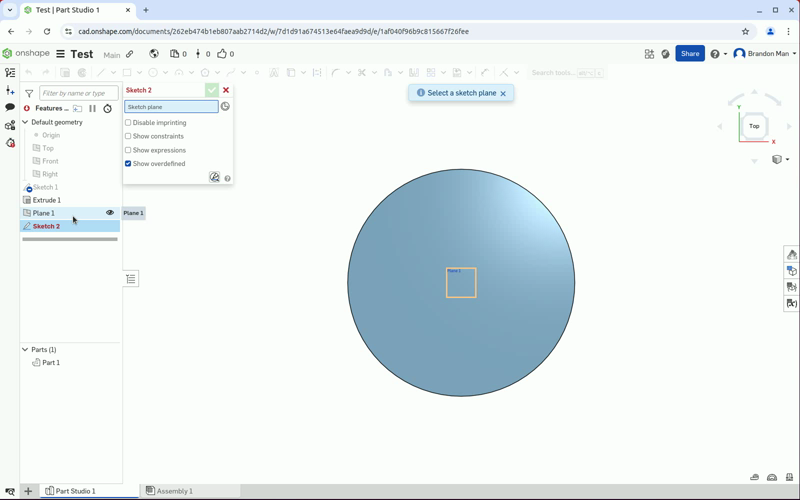
click(73, 215)
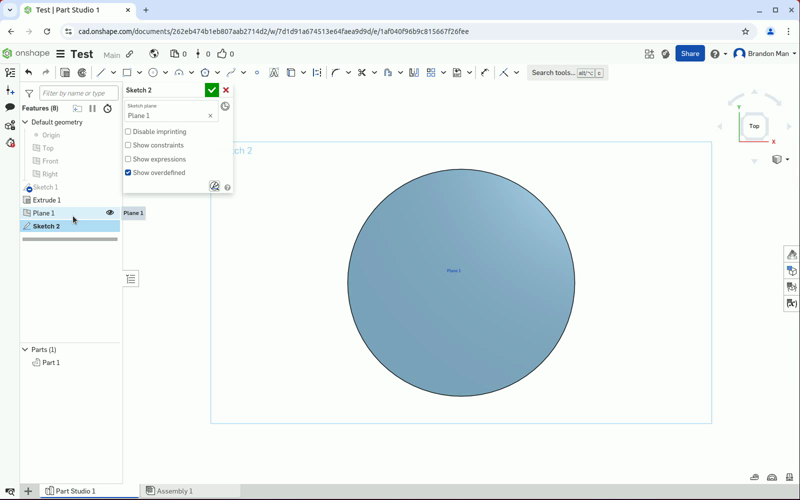
mouse_move(73, 352)
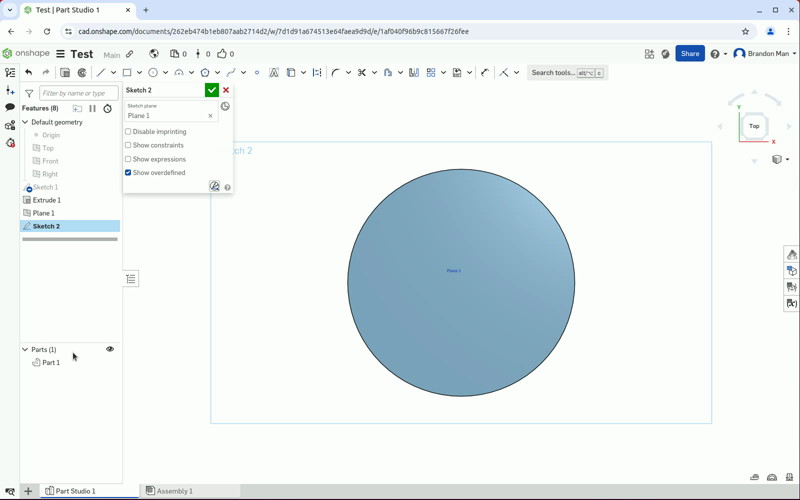
key(y)
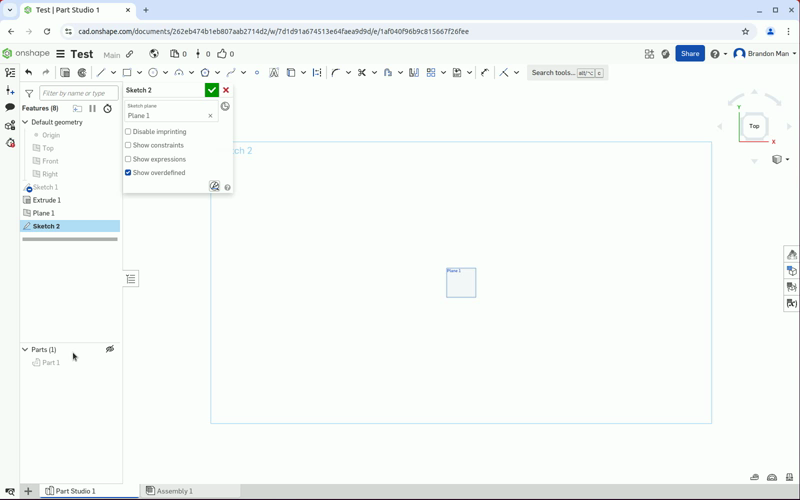
key(c)
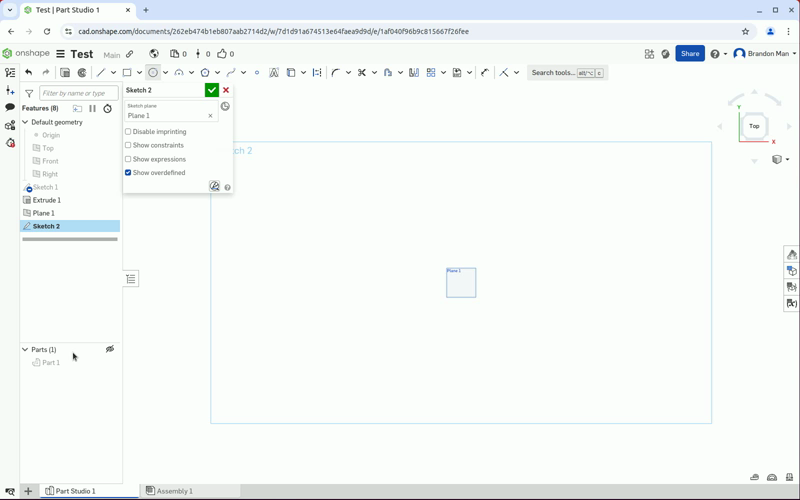
key_down(shift)
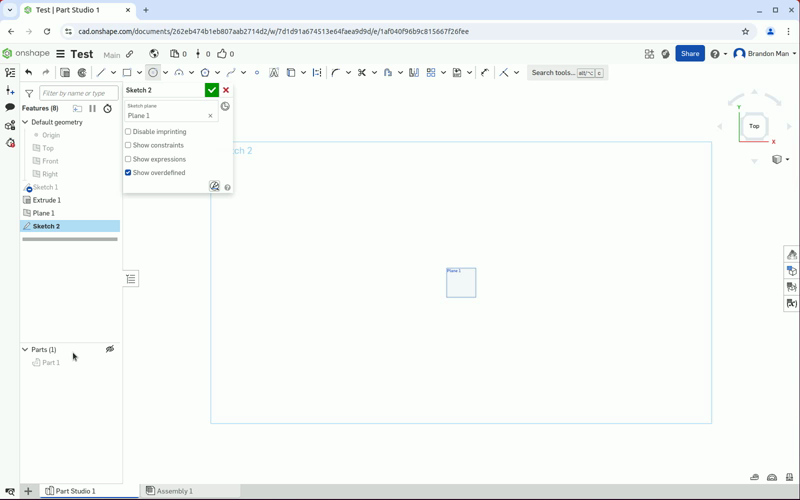
mouse_move(460, 282)
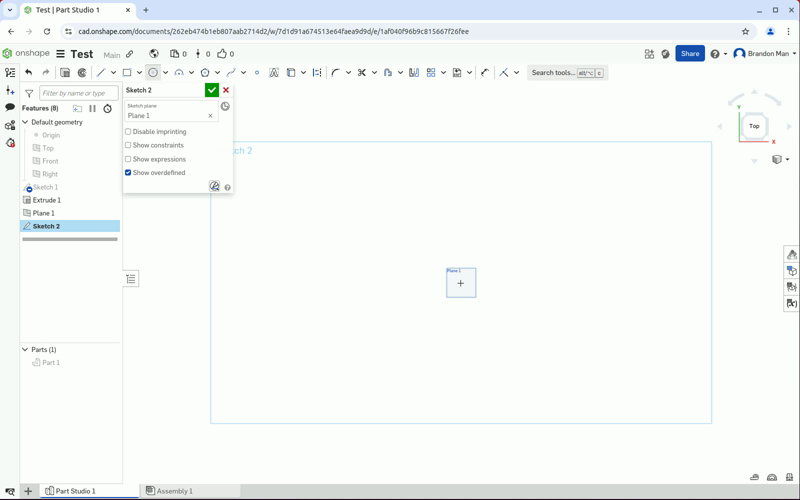
click(460, 282)
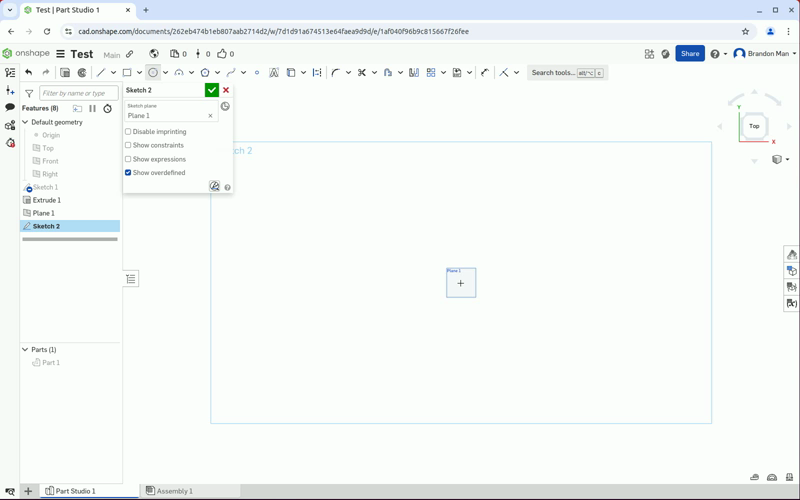
key_up(shift)
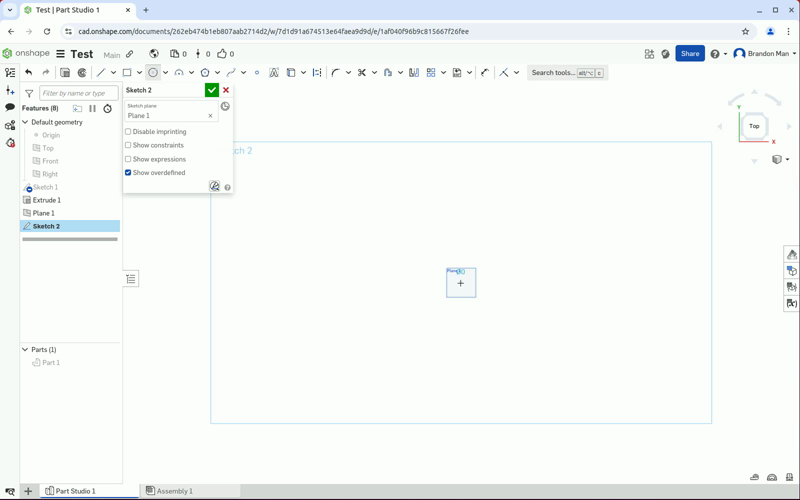
mouse_move(554, 282)
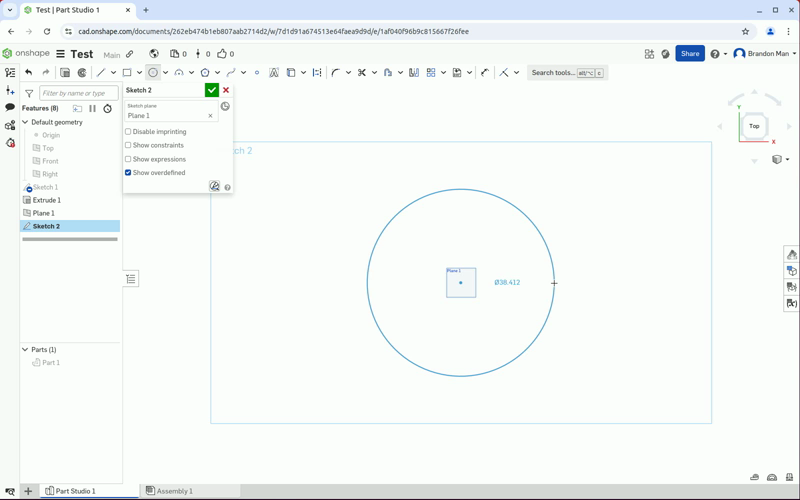
click(554, 282)
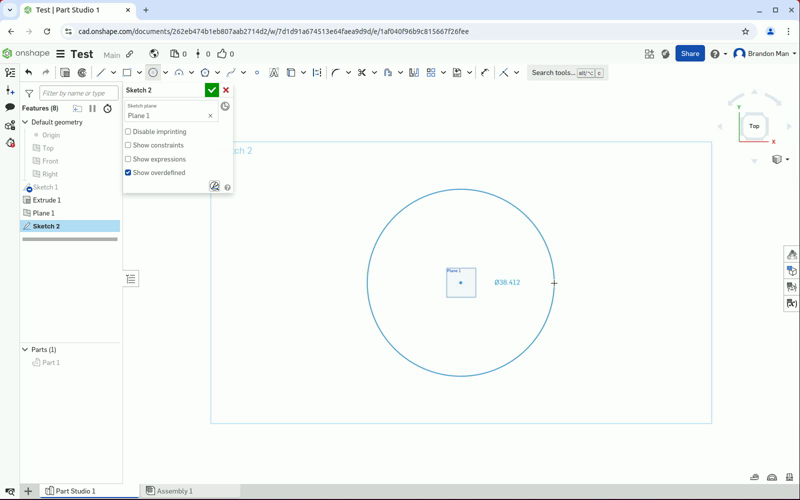
key(esc)
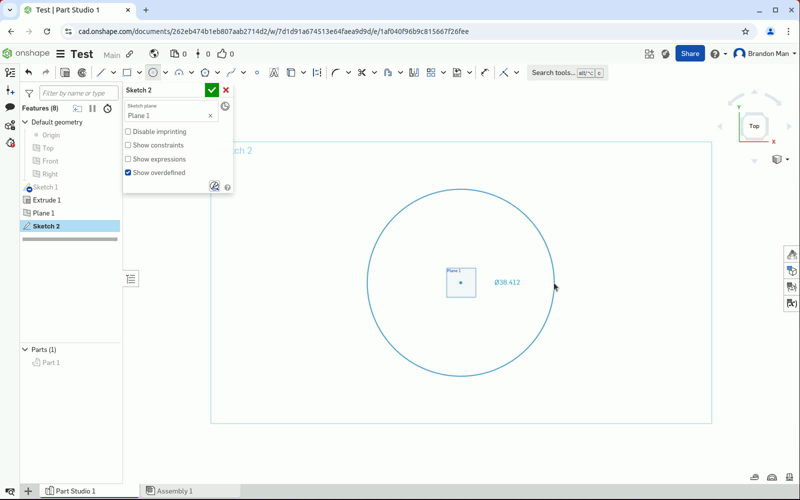
mouse_move(509, 246)
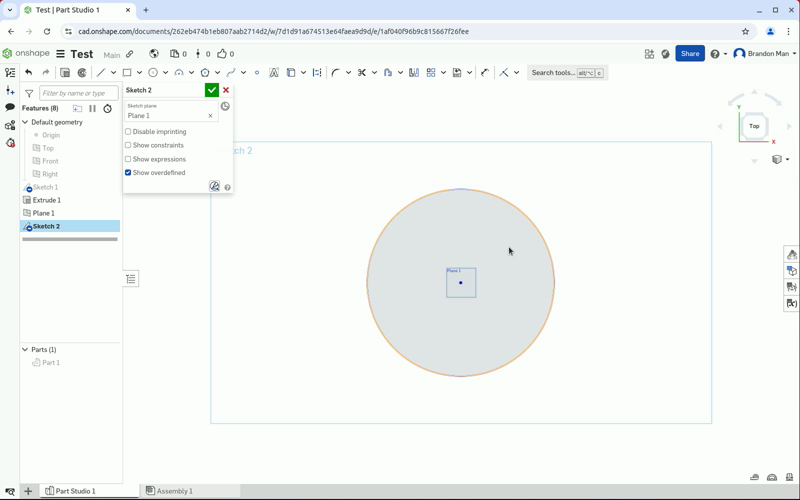
click(509, 246)
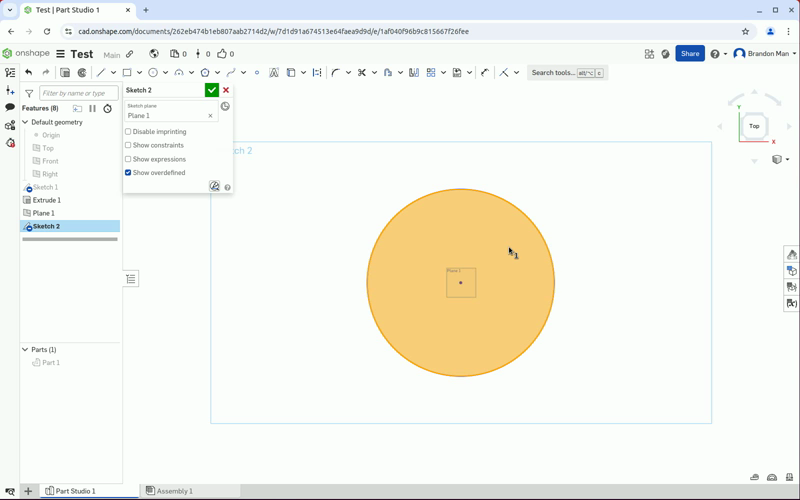
mouse_move(73, 352)
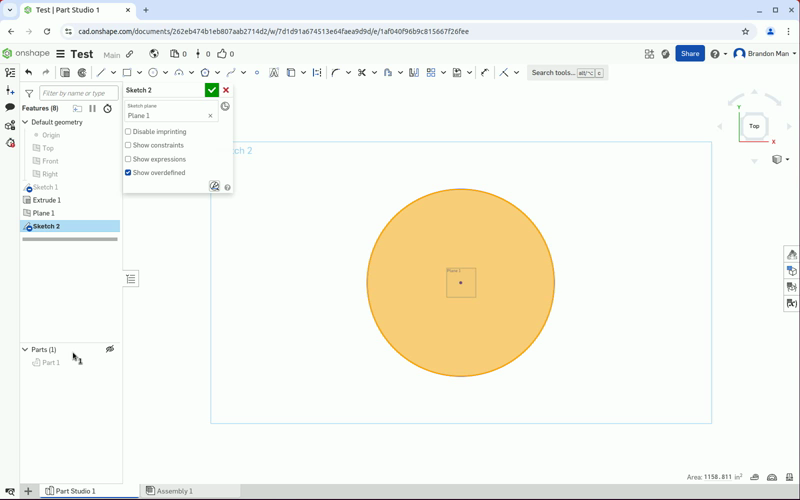
key(shift+y)
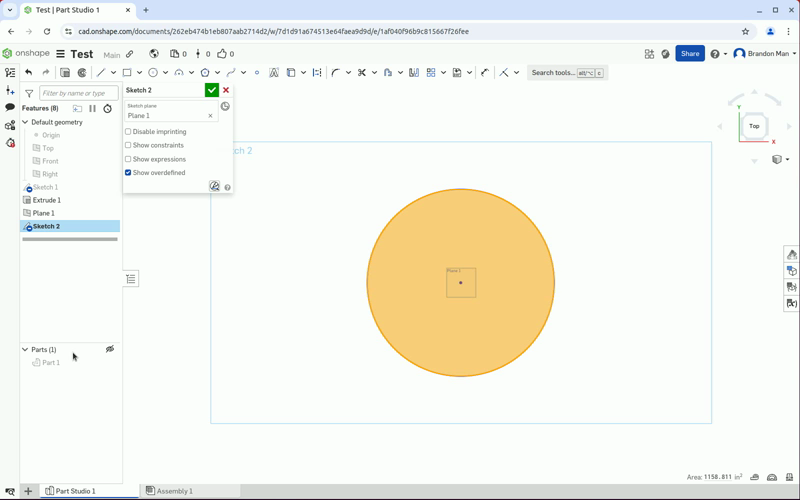
key(shift+e)
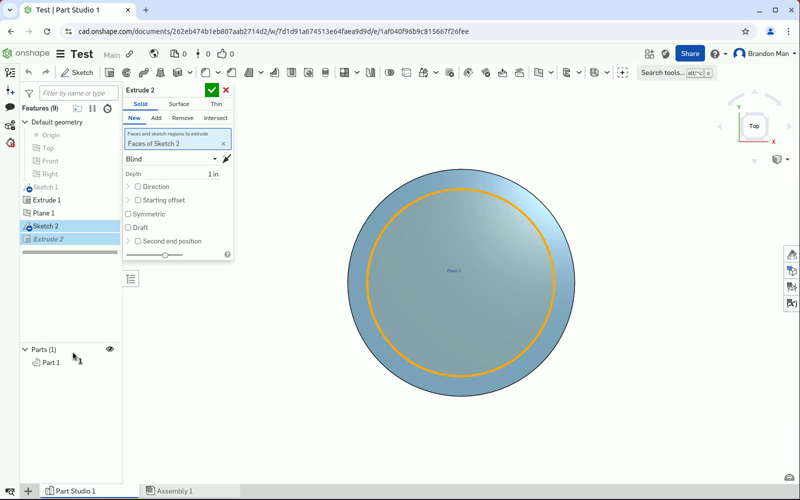
mouse_move(143, 106)
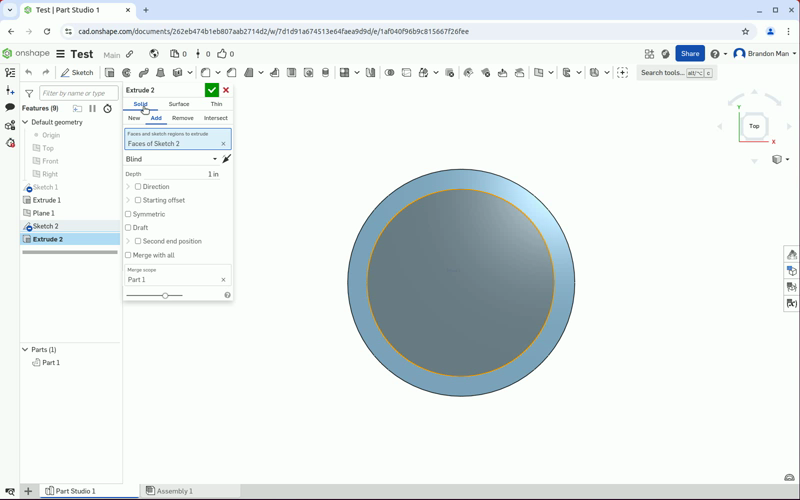
click(143, 106)
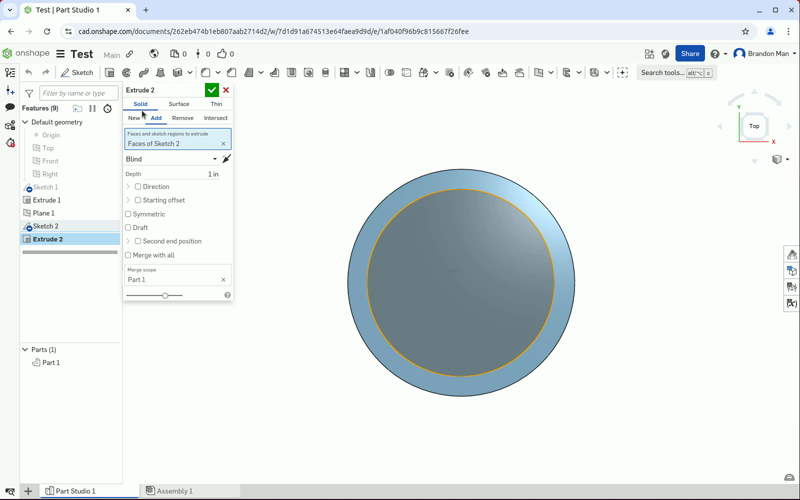
mouse_move(137, 120)
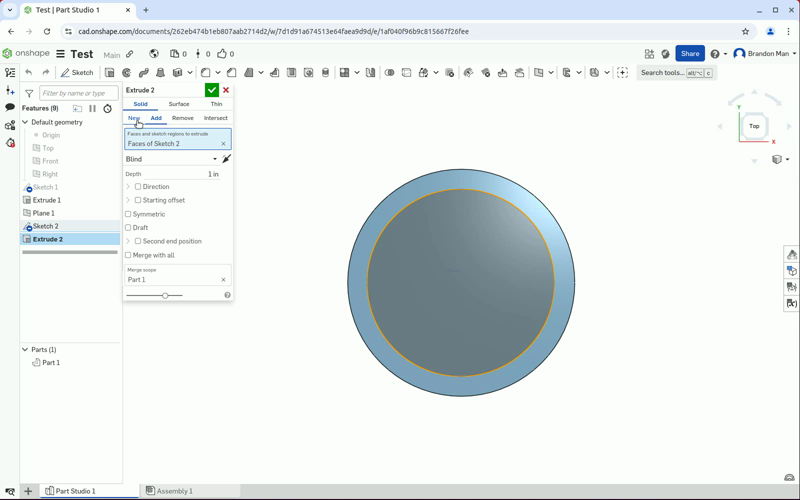
click(137, 120)
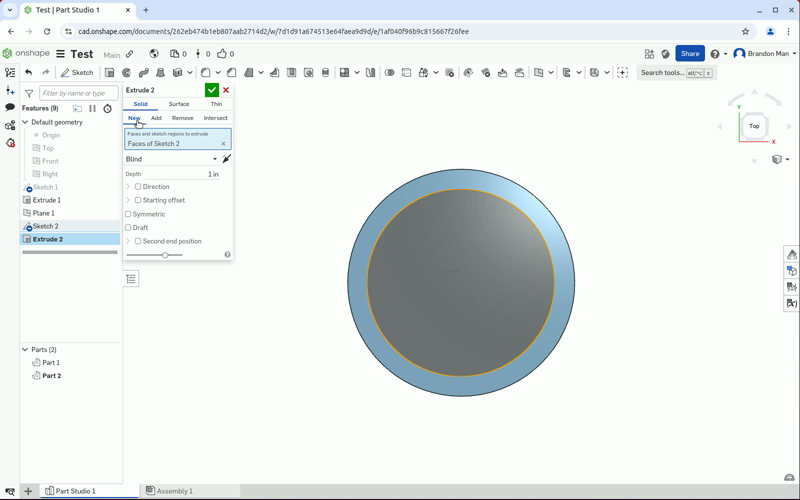
key(tab, 4)
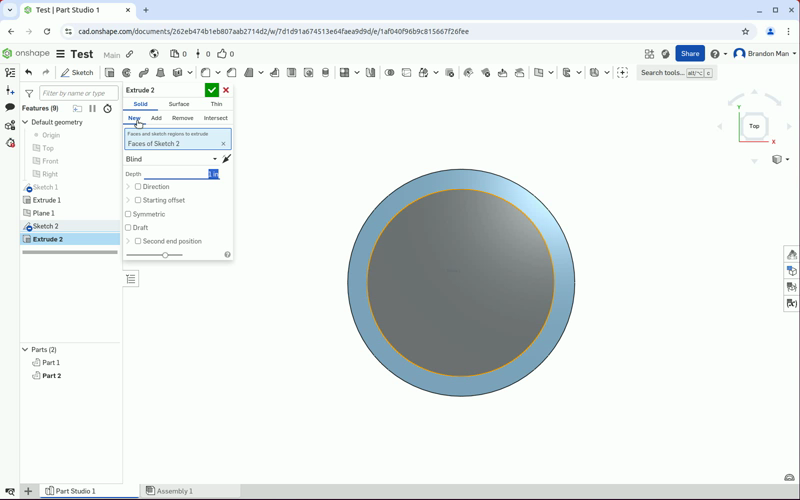
text(0.241)
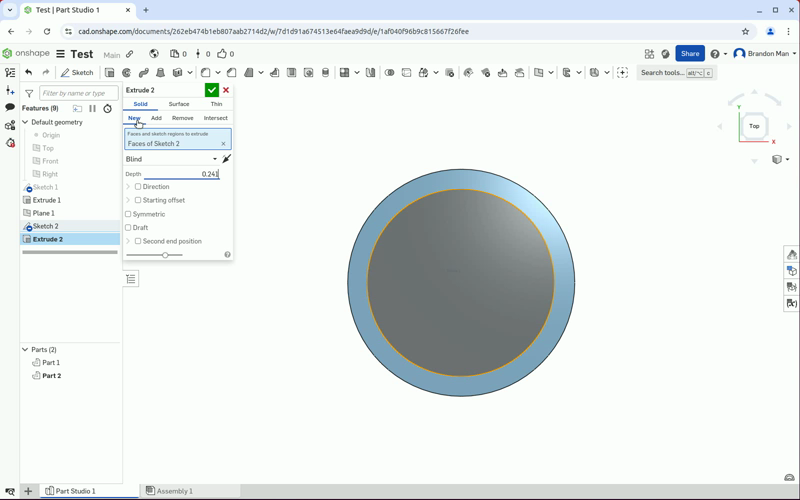
key(enter)
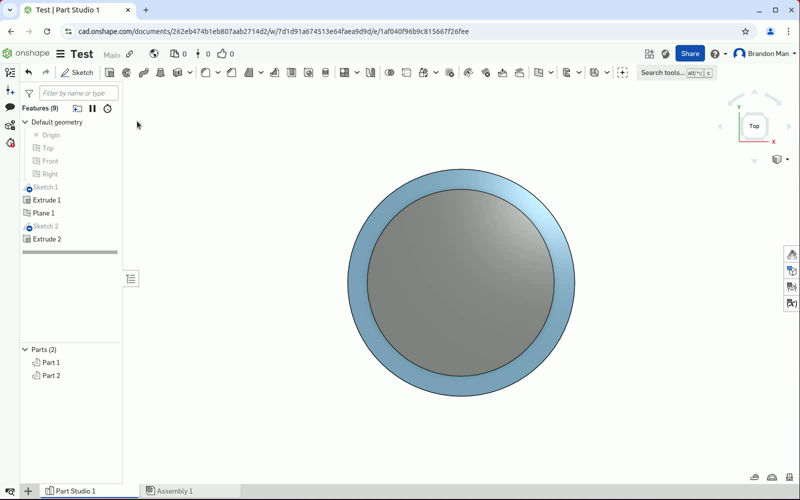
key(shift+h)
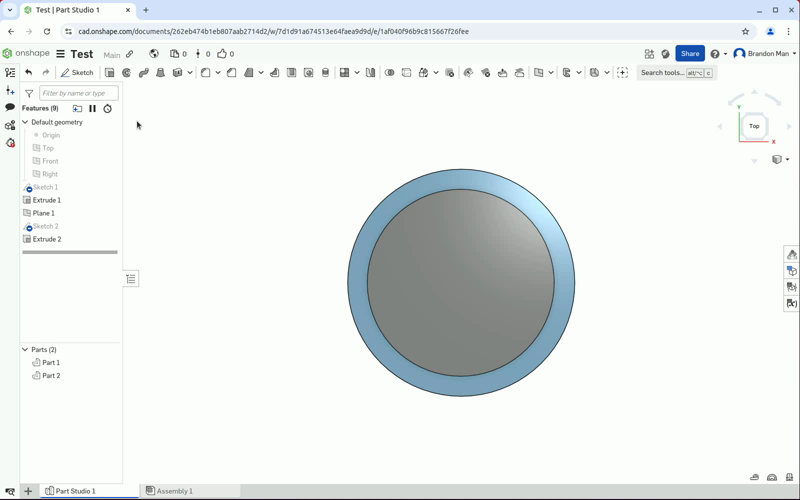
key(shift+h)
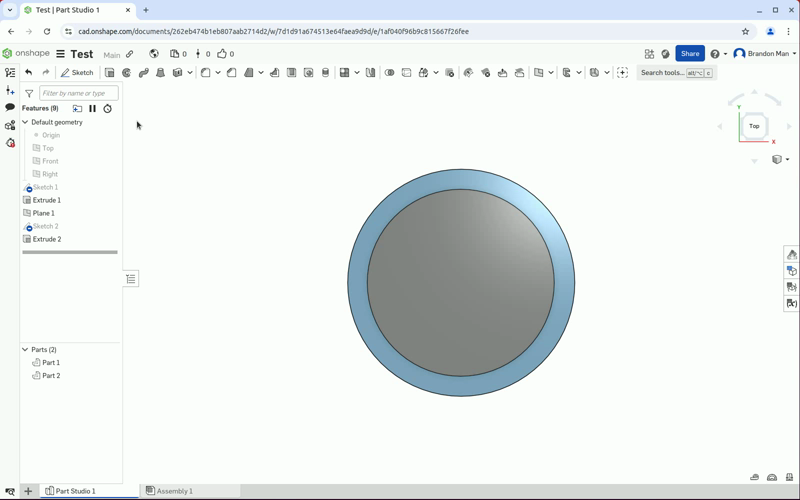
mouse_move(73, 189)
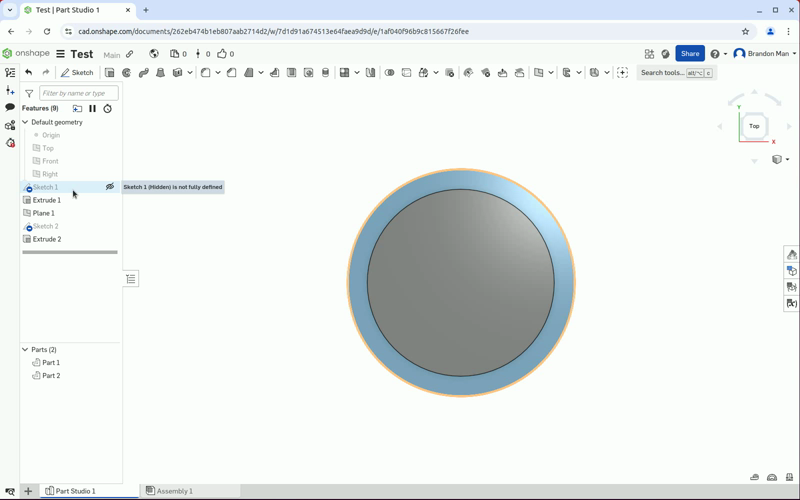
click(73, 189)
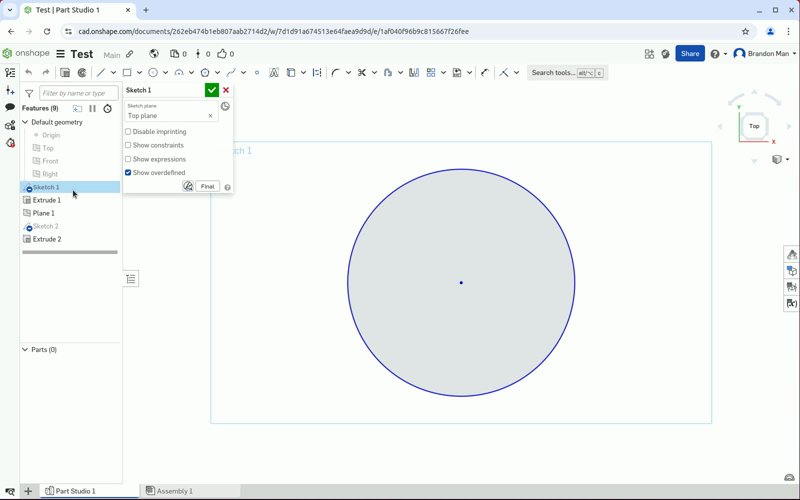
mouse_move(229, 92)
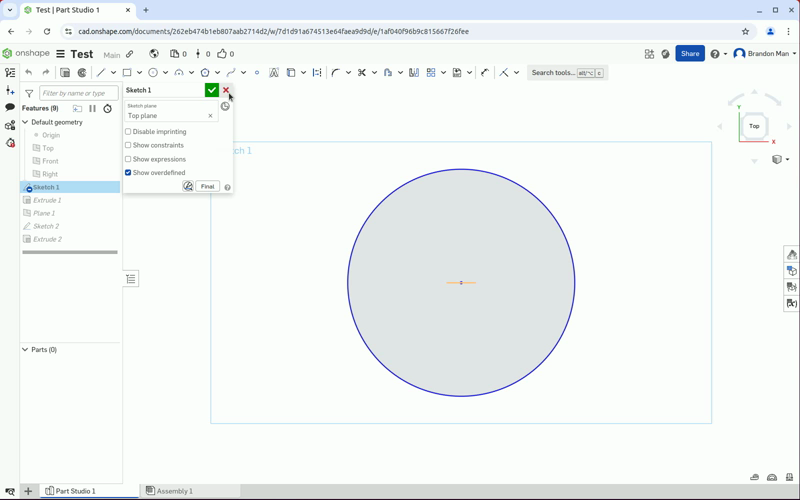
click(229, 92)
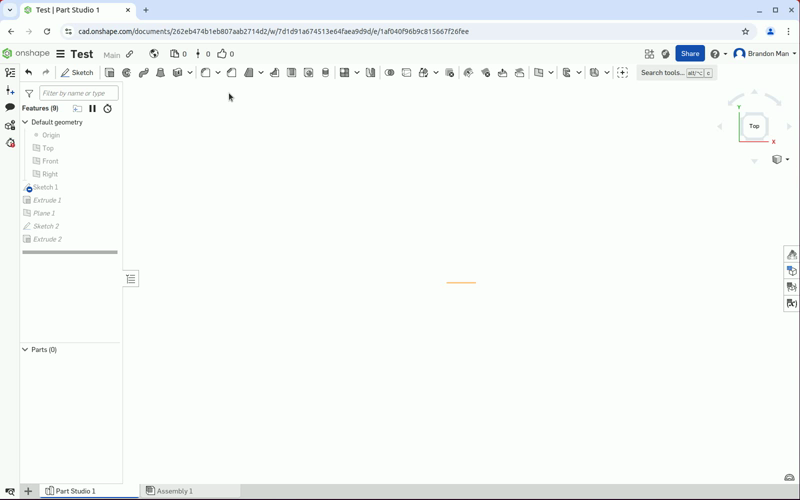
key(shift+s)
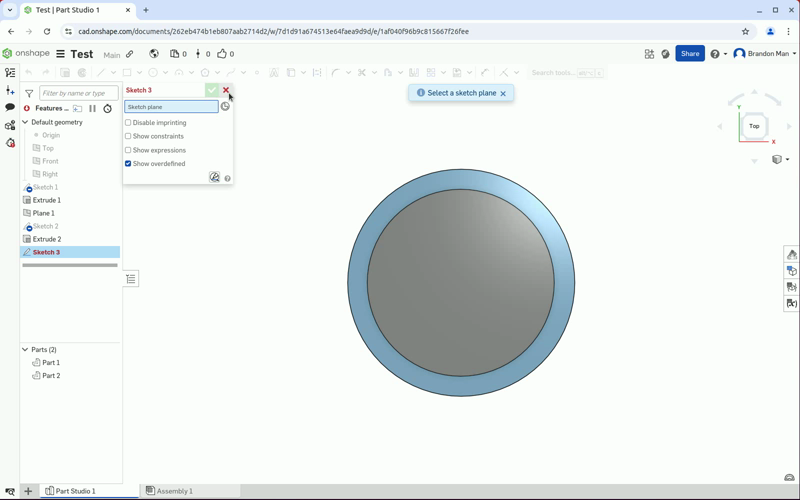
mouse_move(73, 215)
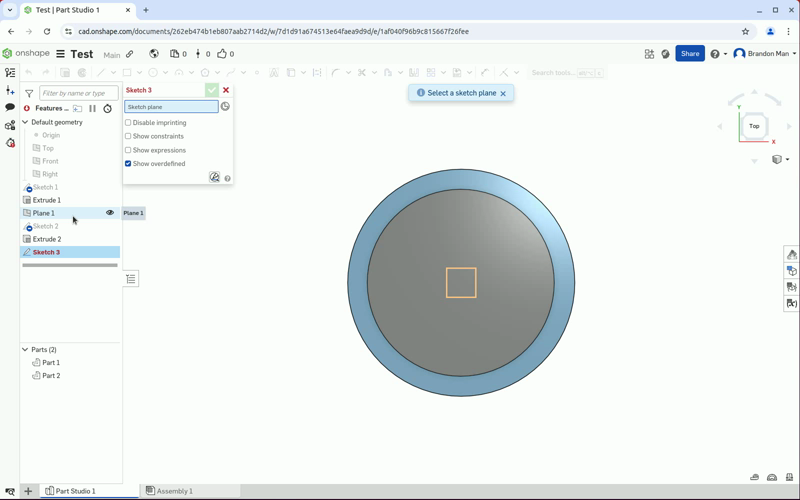
click(73, 215)
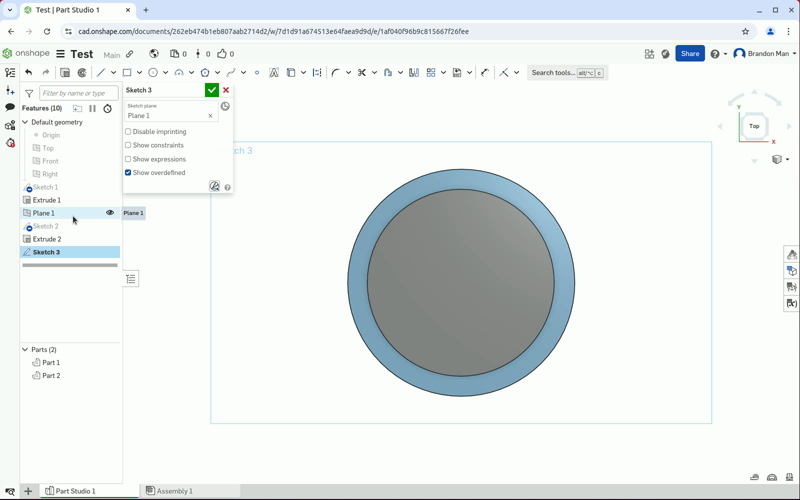
mouse_move(73, 352)
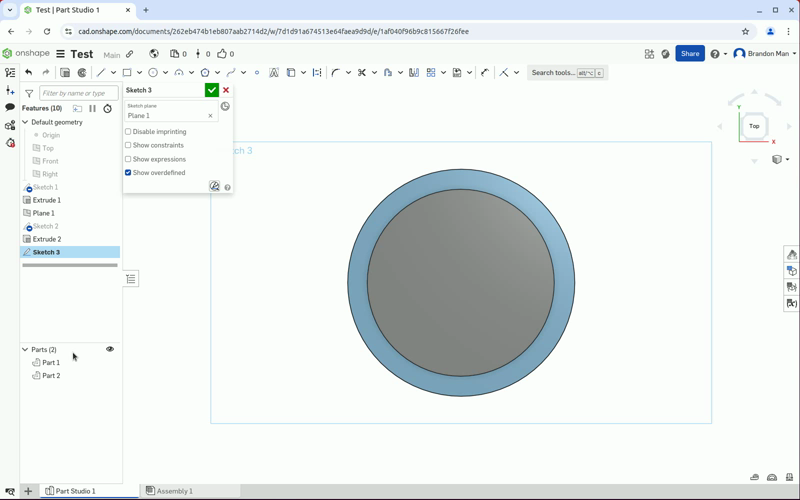
key(y)
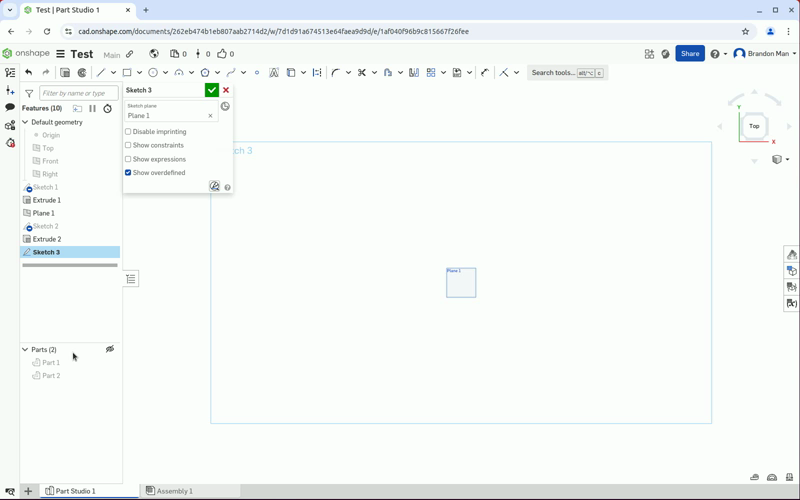
key(l)
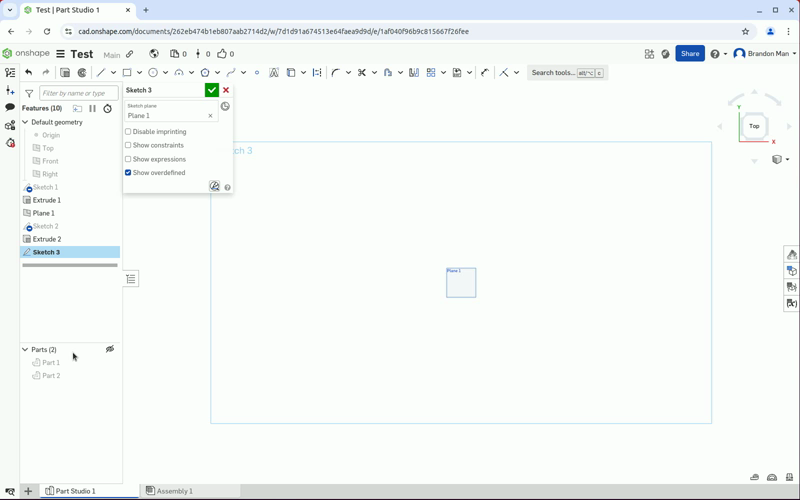
key_down(shift)
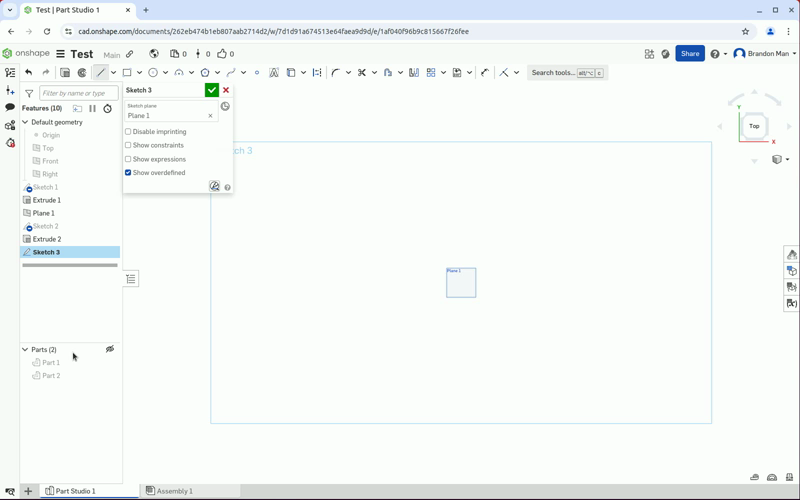
mouse_move(397, 262)
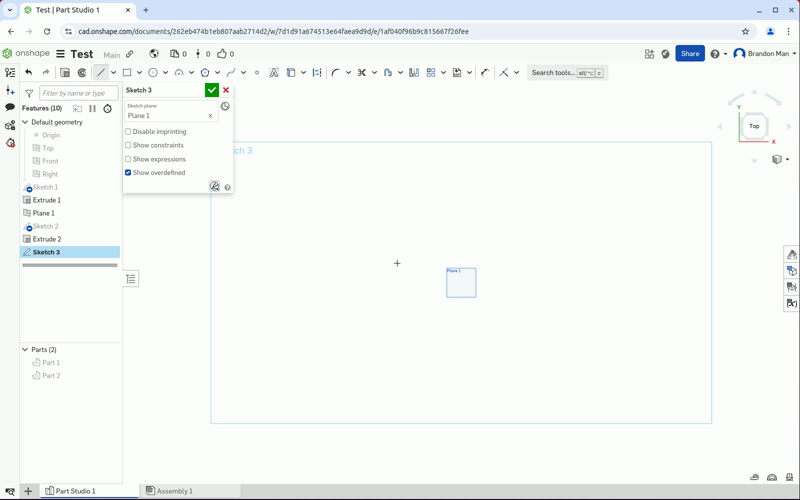
click(397, 262)
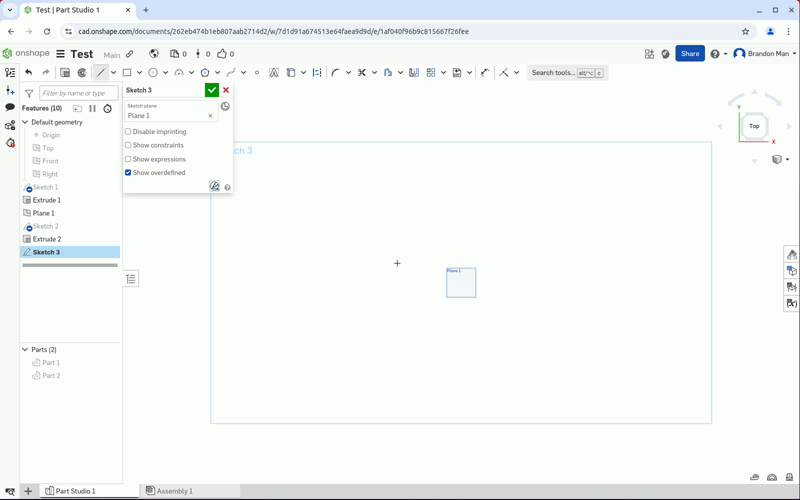
key_up(shift)
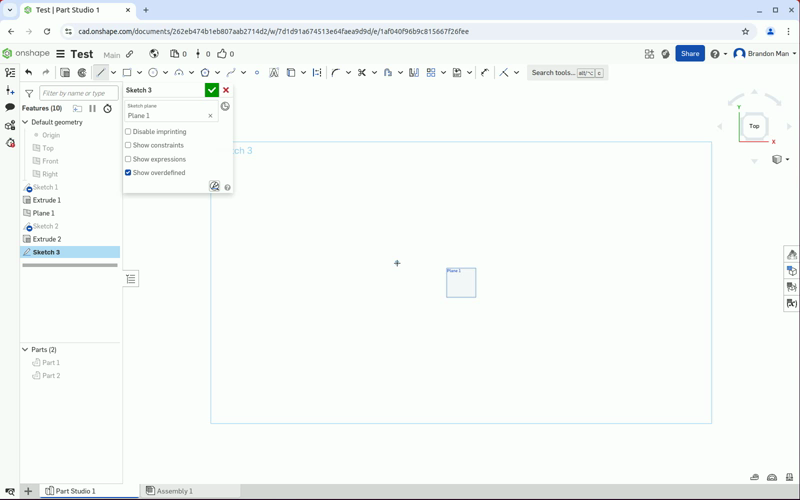
key_down(shift)
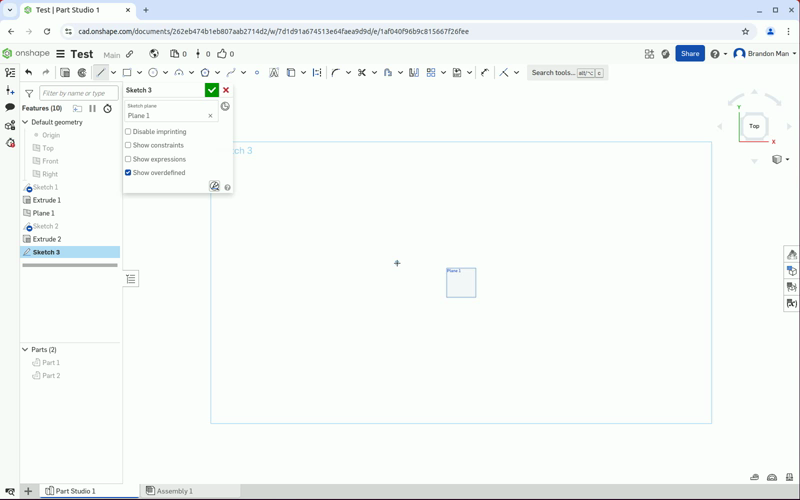
mouse_move(427, 262)
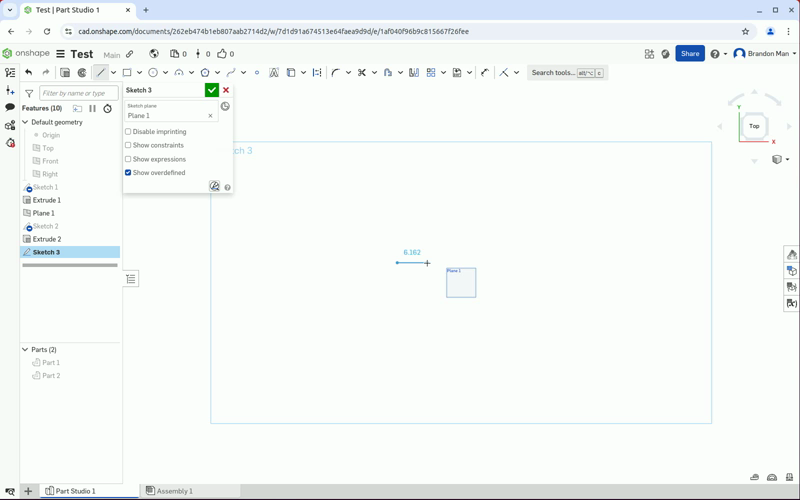
mouse_move(413, 262)
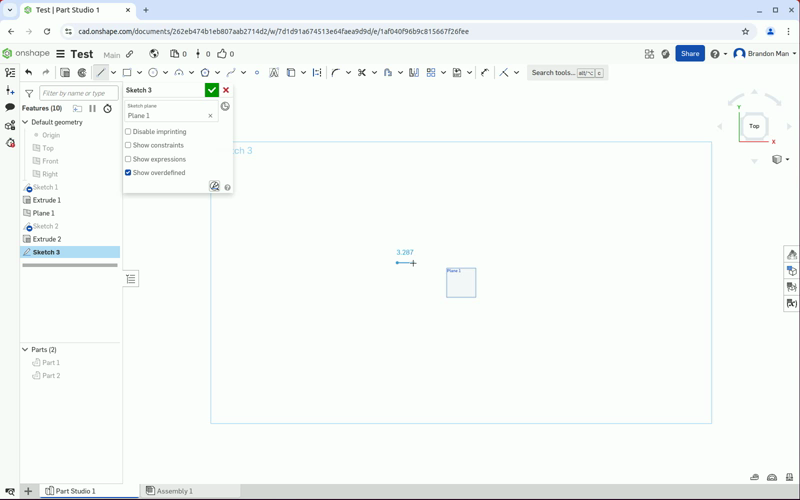
click(413, 262)
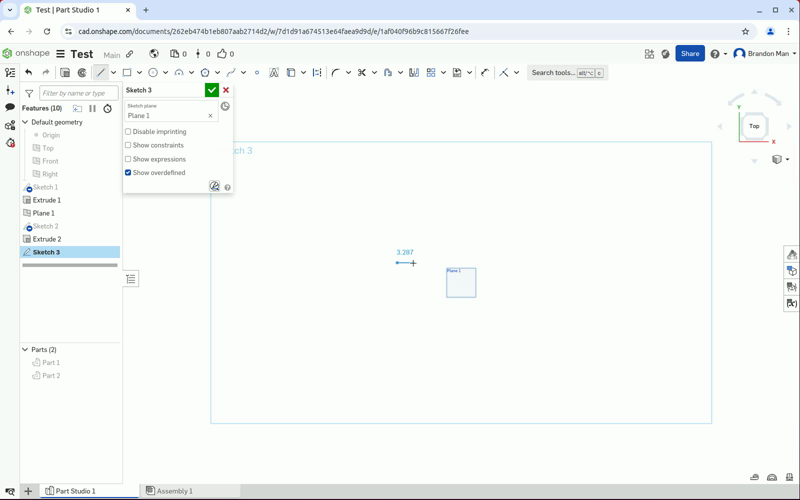
key_up(shift)
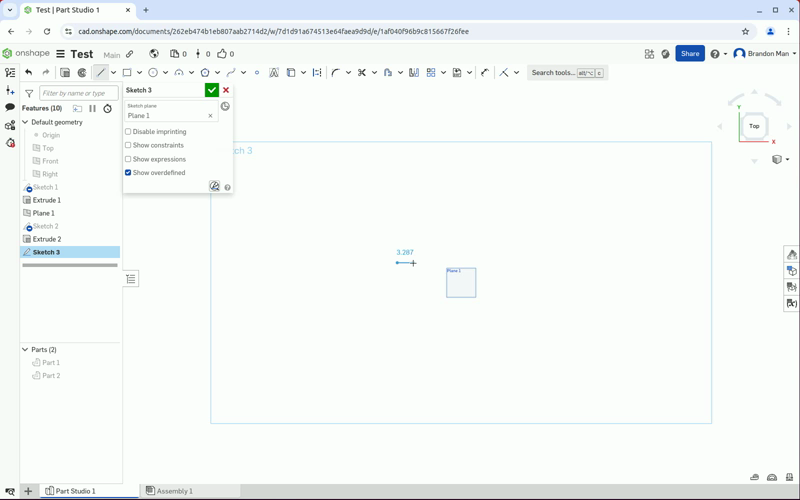
key_down(shift)
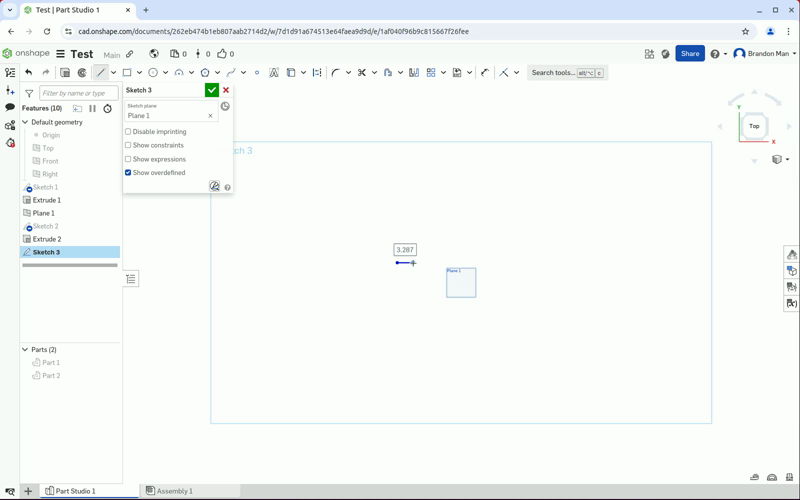
mouse_move(413, 338)
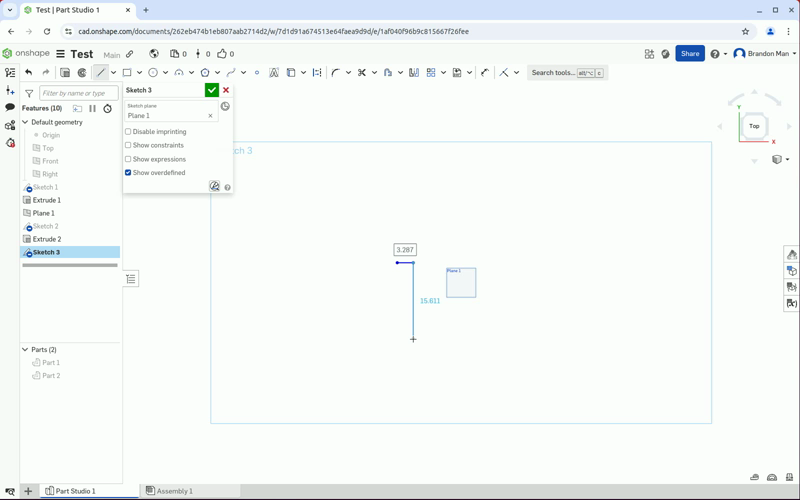
click(413, 338)
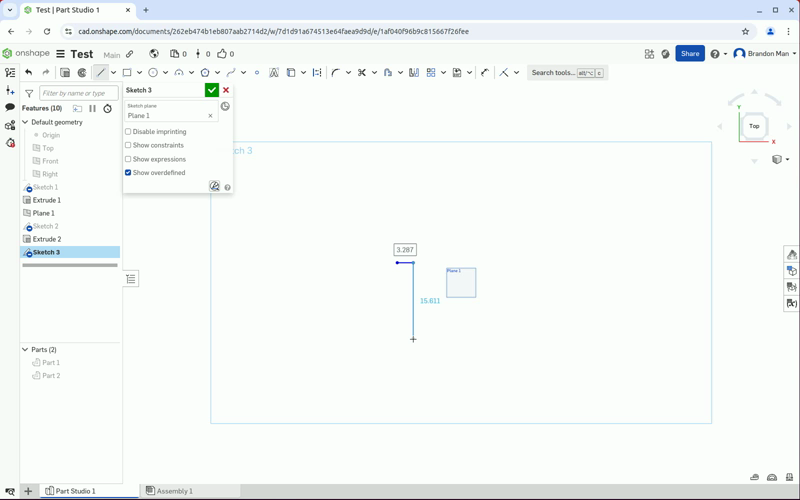
key_up(shift)
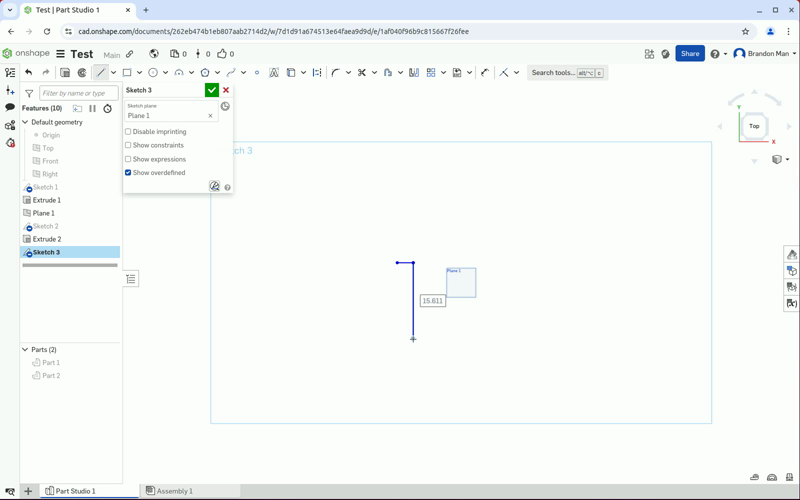
key_down(shift)
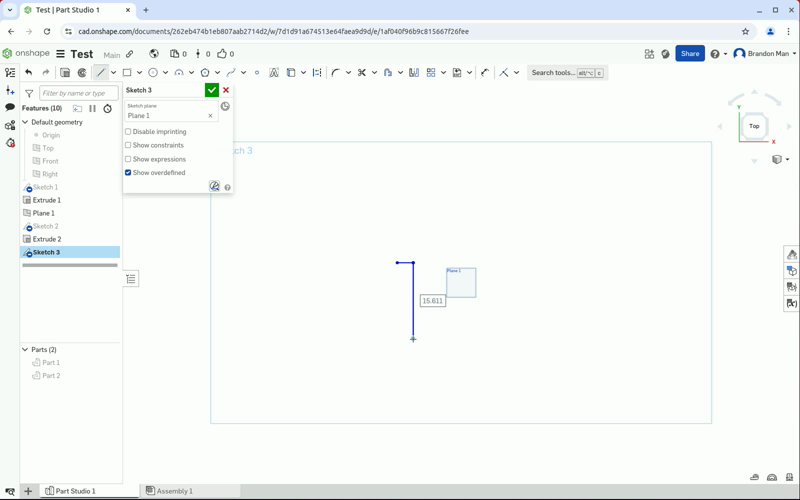
mouse_move(507, 338)
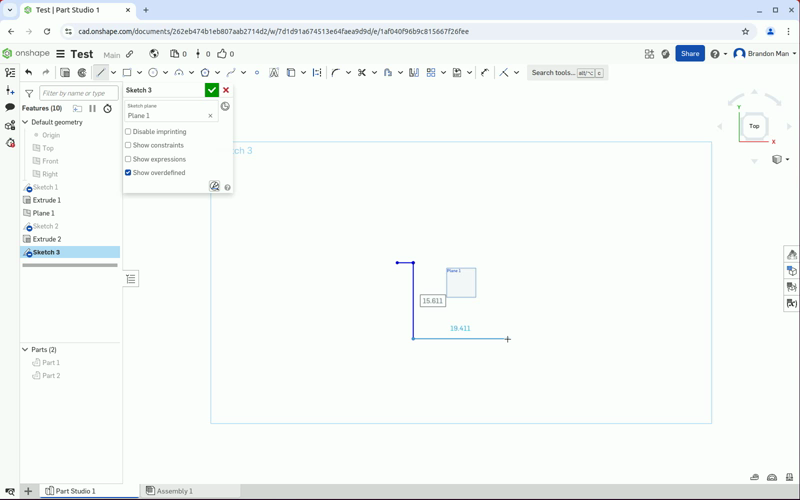
click(507, 338)
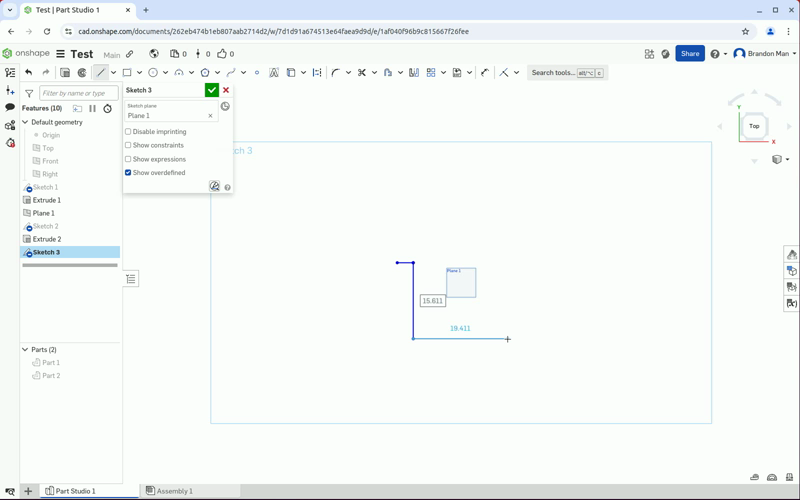
key_up(shift)
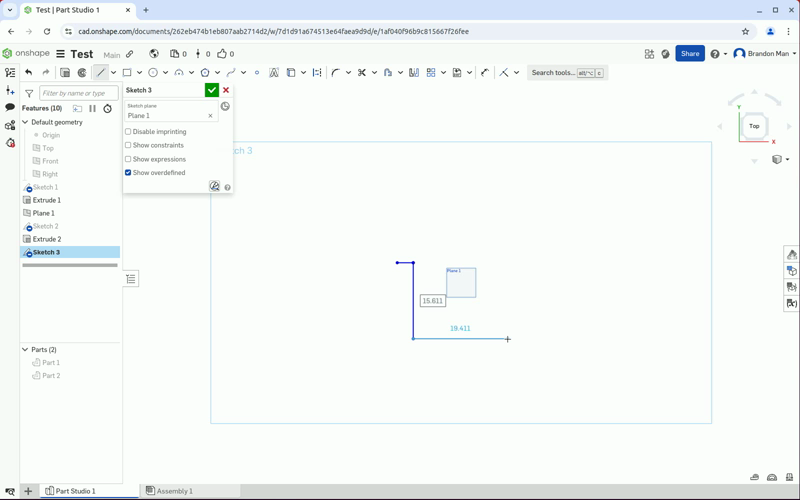
key_down(shift)
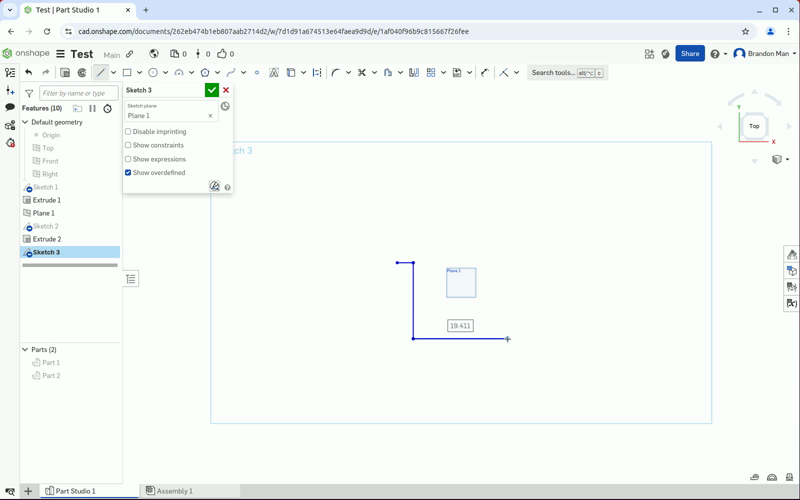
mouse_move(507, 262)
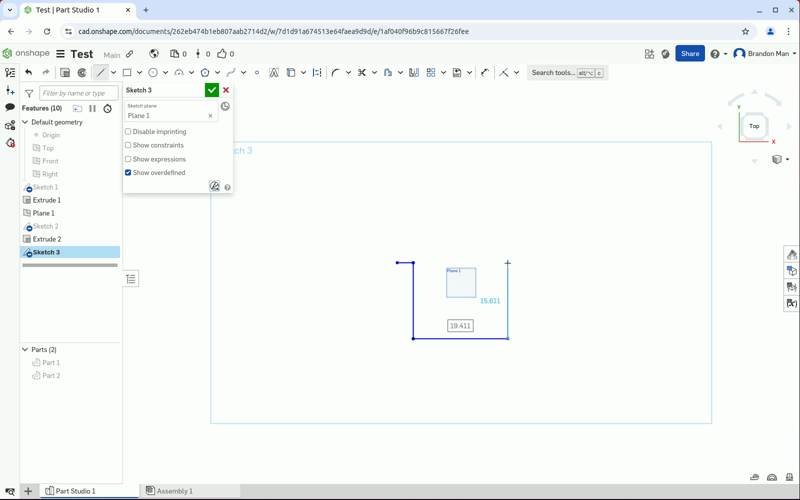
click(507, 262)
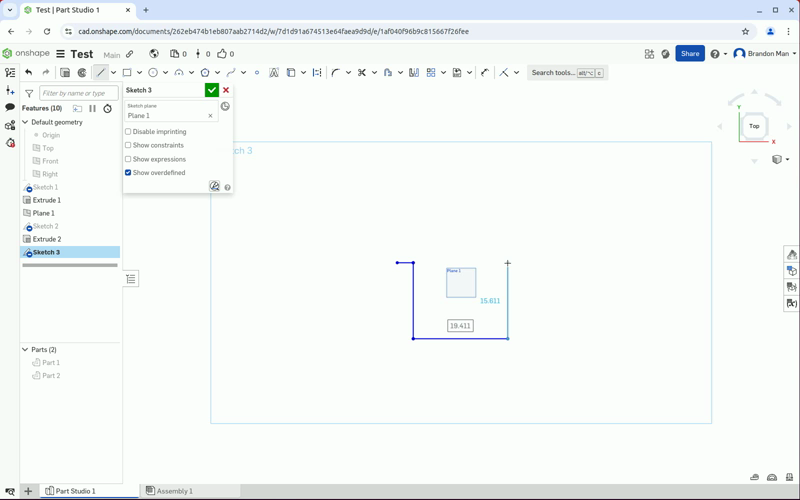
key_up(shift)
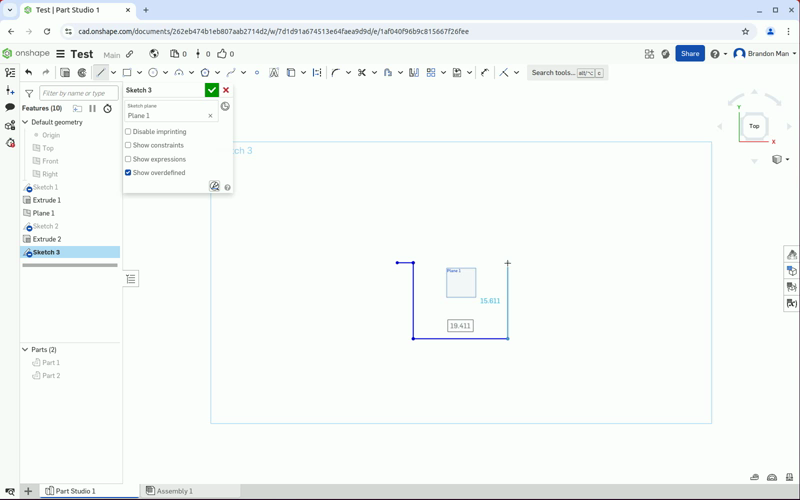
key_down(shift)
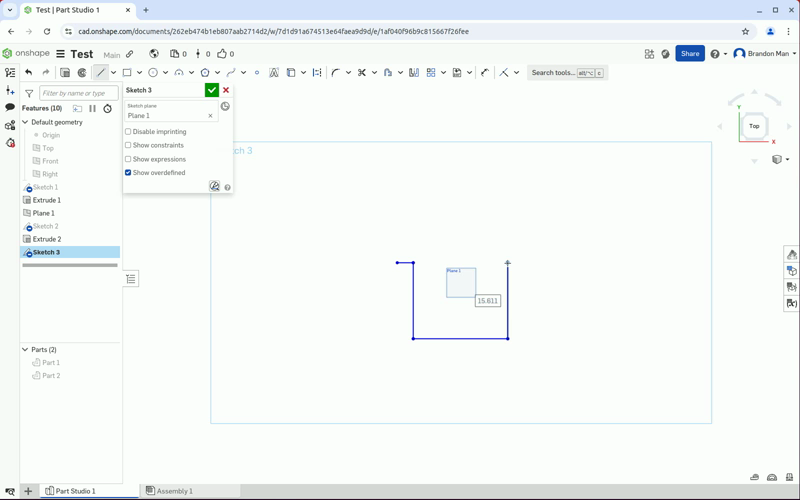
mouse_move(537, 262)
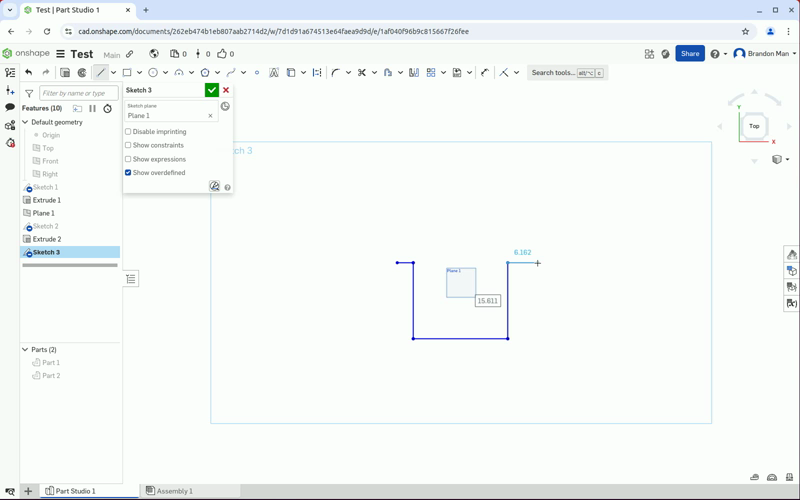
mouse_move(523, 262)
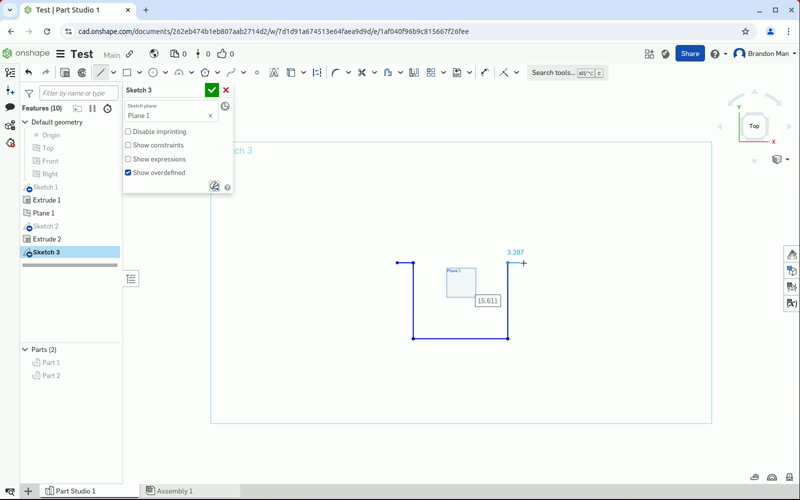
click(523, 262)
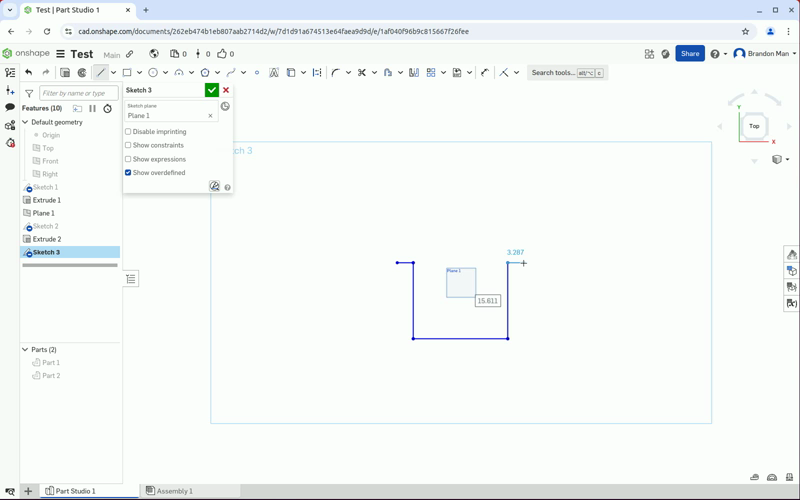
key_up(shift)
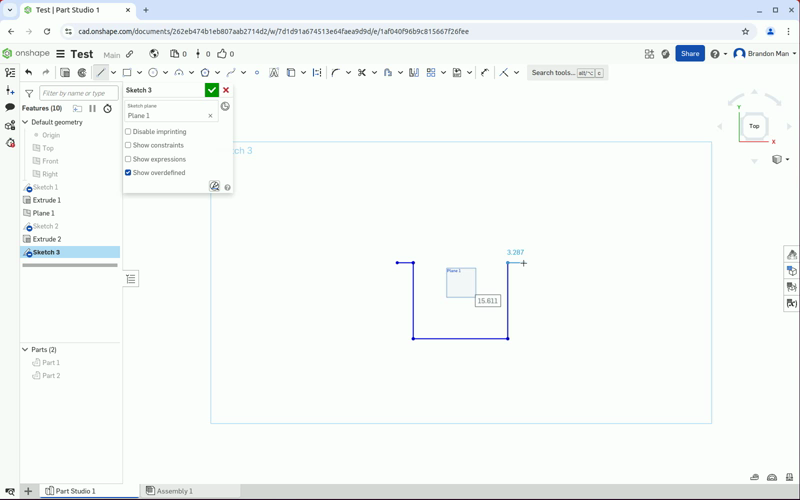
key_down(shift)
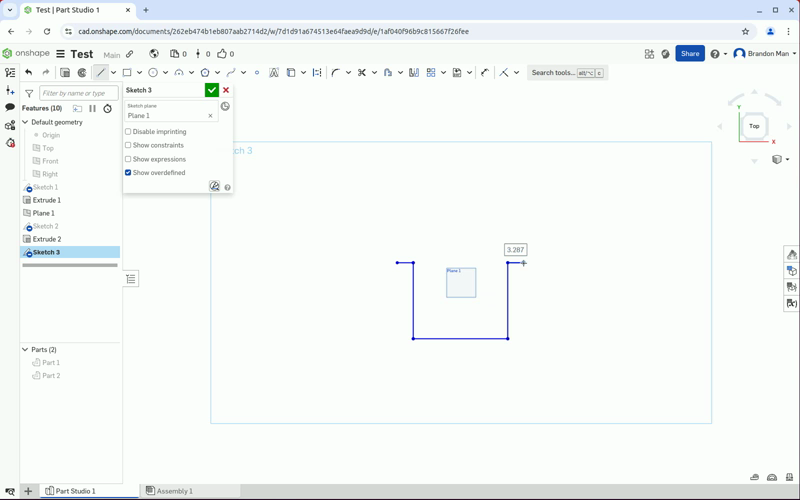
mouse_move(461, 219)
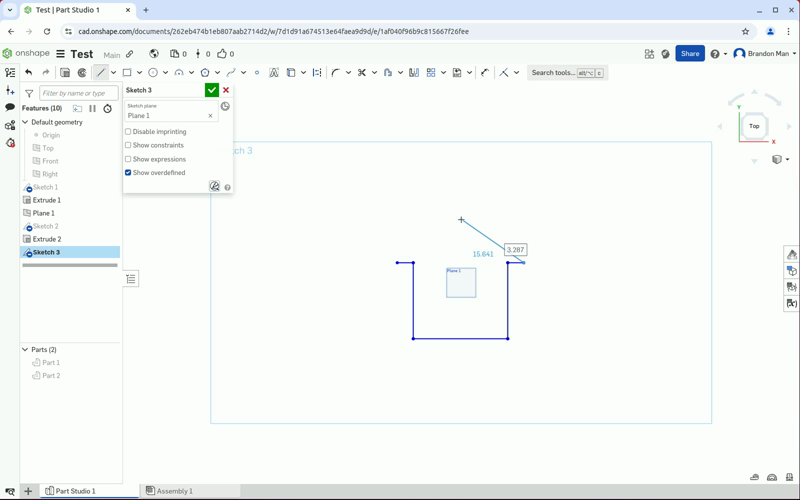
click(461, 219)
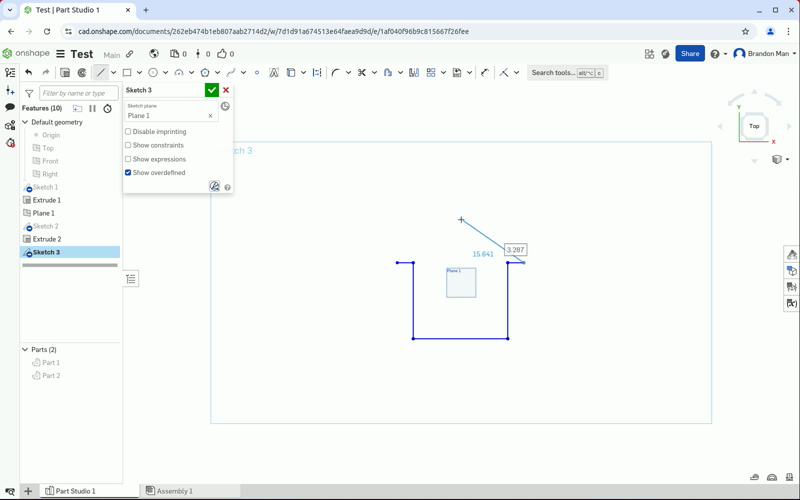
key_up(shift)
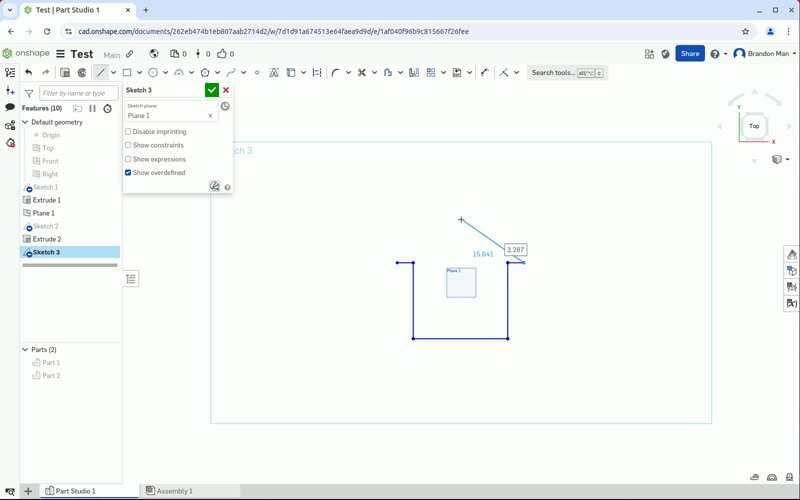
key_down(shift)
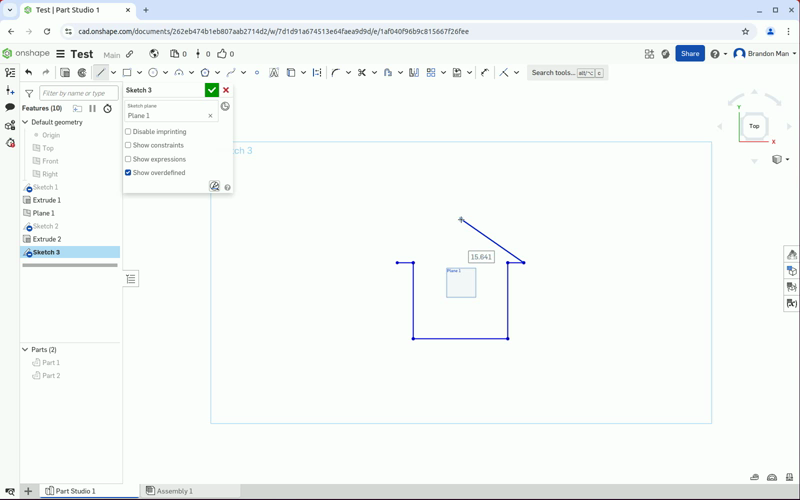
mouse_move(397, 262)
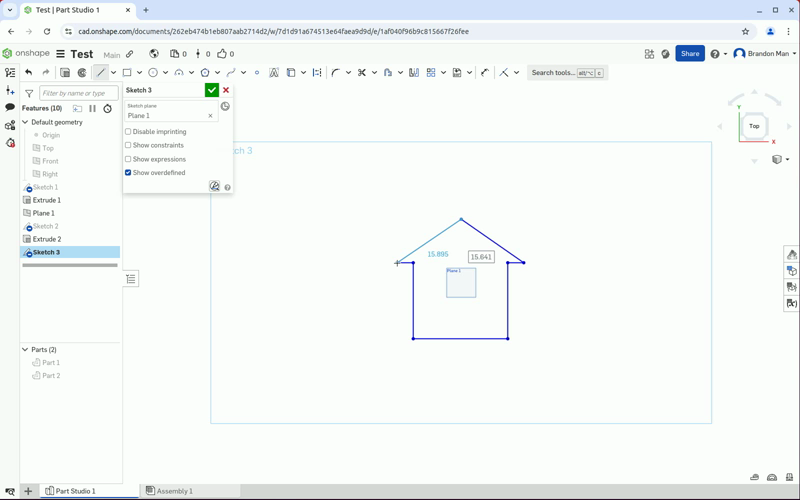
key_up(shift)
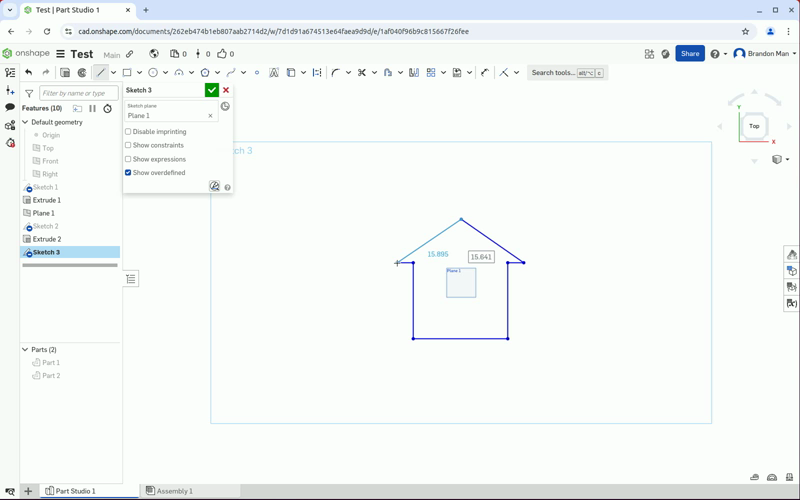
click(397, 262)
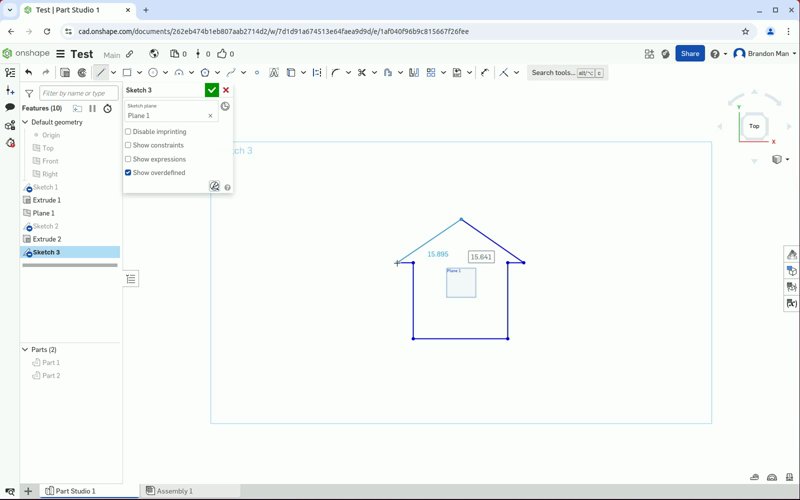
key(esc)
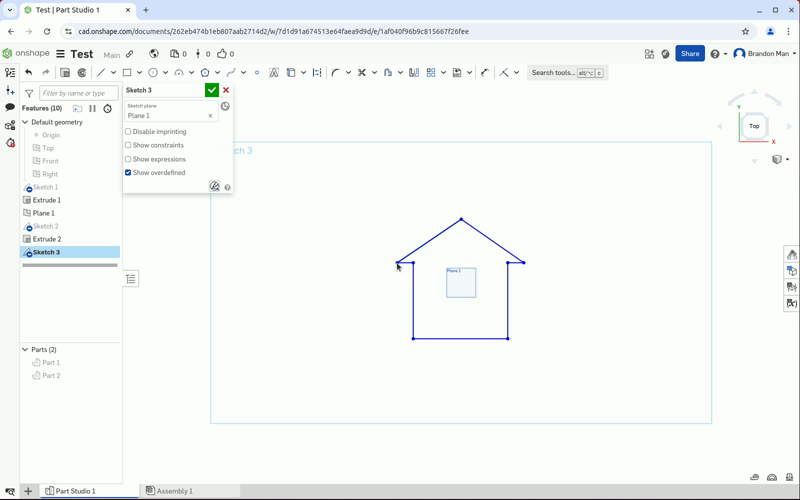
key(l)
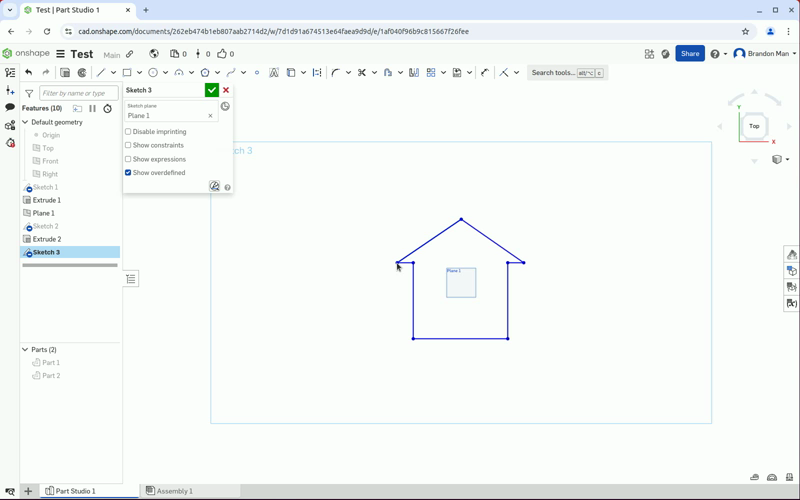
key_down(shift)
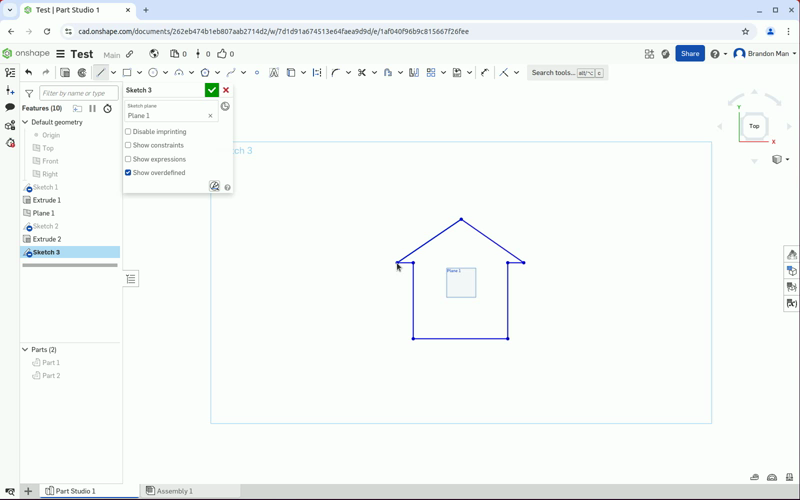
mouse_move(433, 313)
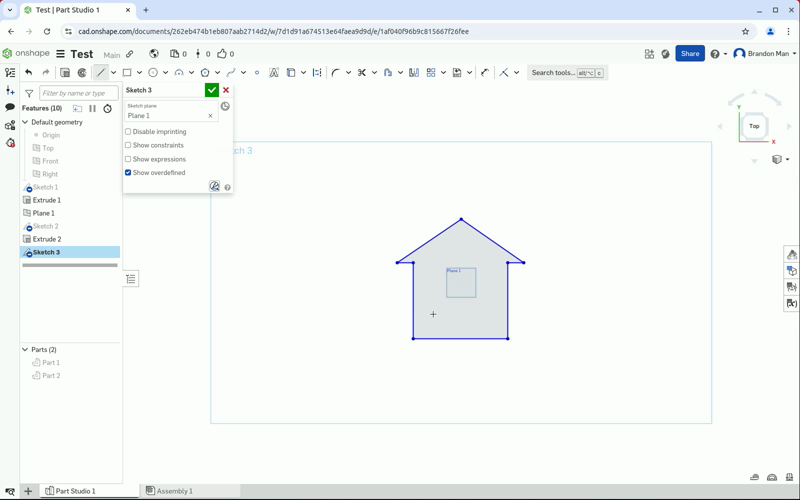
click(433, 313)
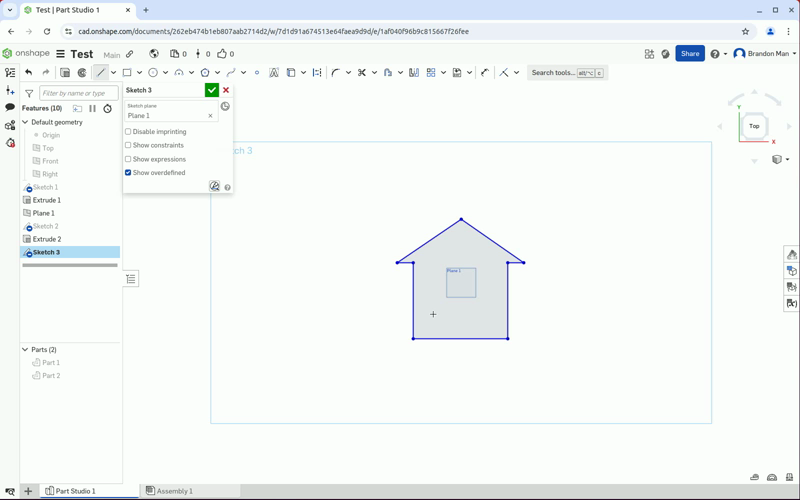
key_up(shift)
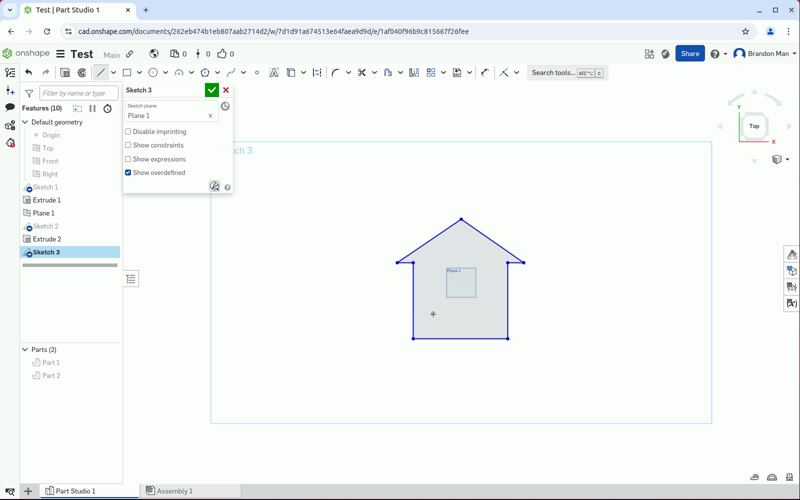
key_down(shift)
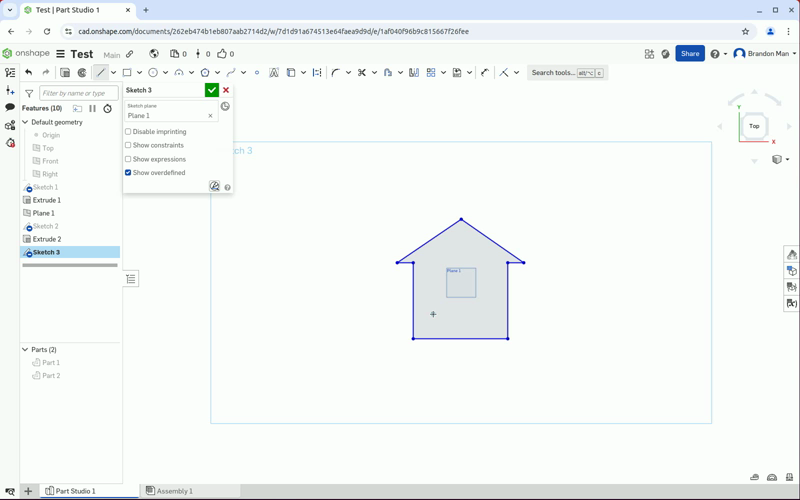
mouse_move(463, 313)
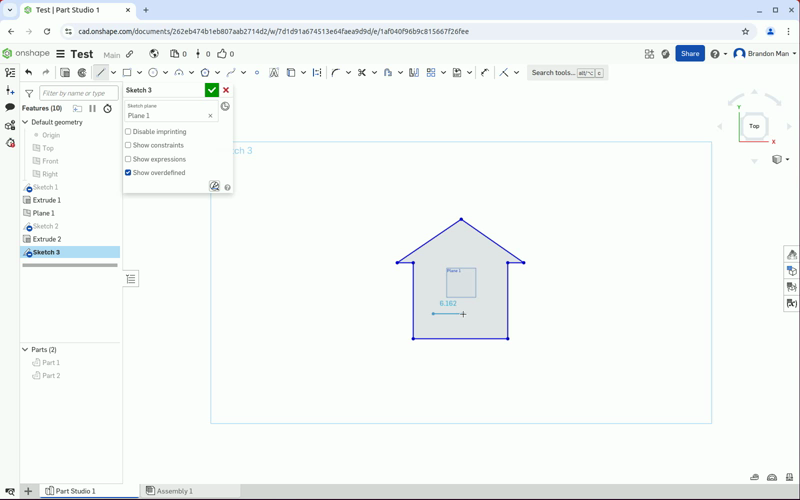
mouse_move(488, 313)
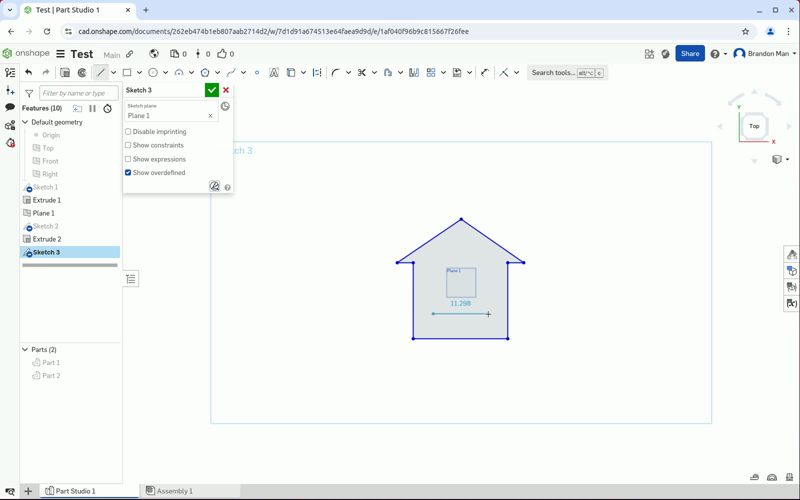
click(488, 313)
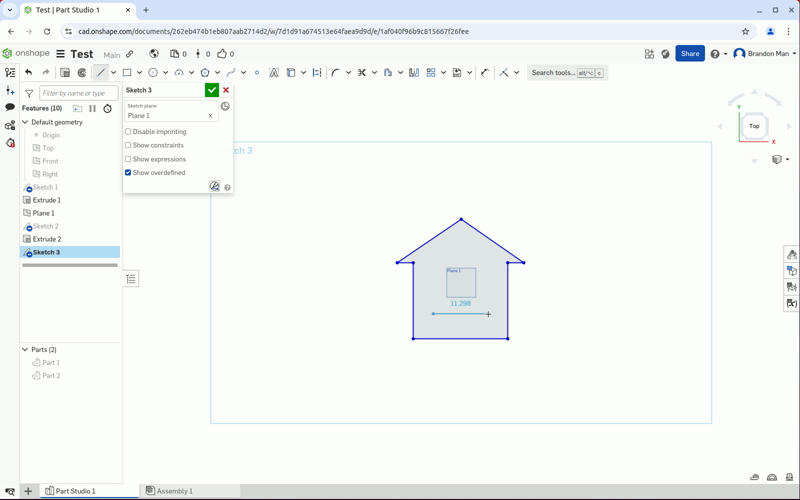
key_up(shift)
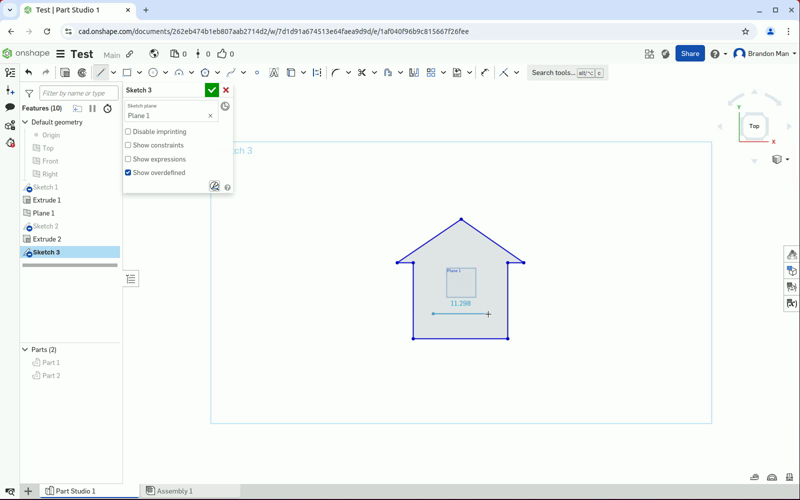
key_down(shift)
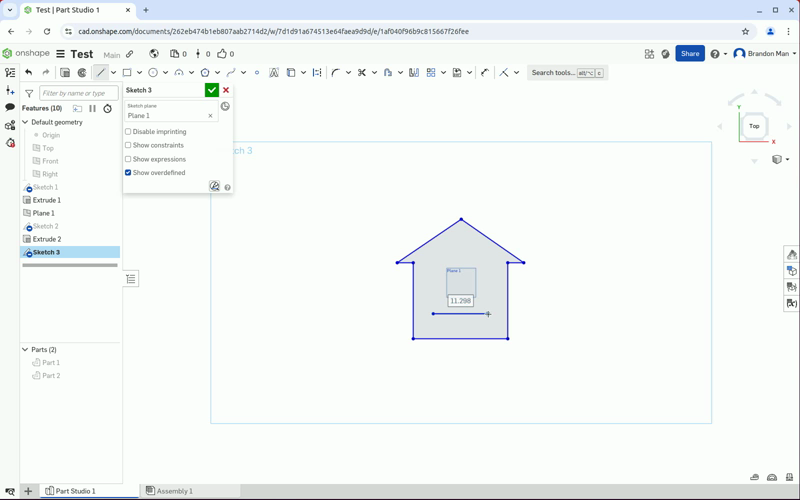
mouse_move(518, 313)
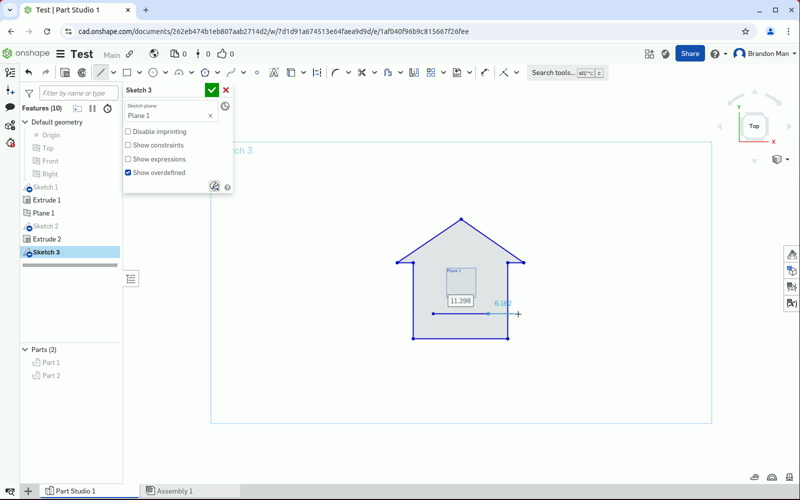
mouse_move(488, 273)
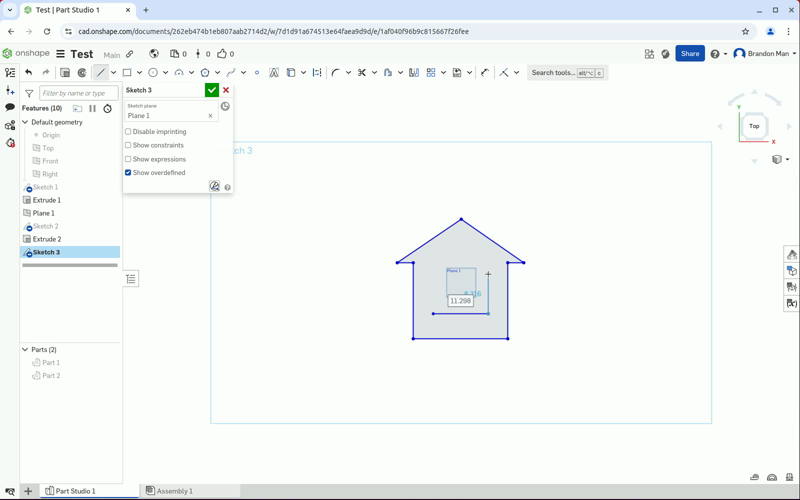
click(488, 273)
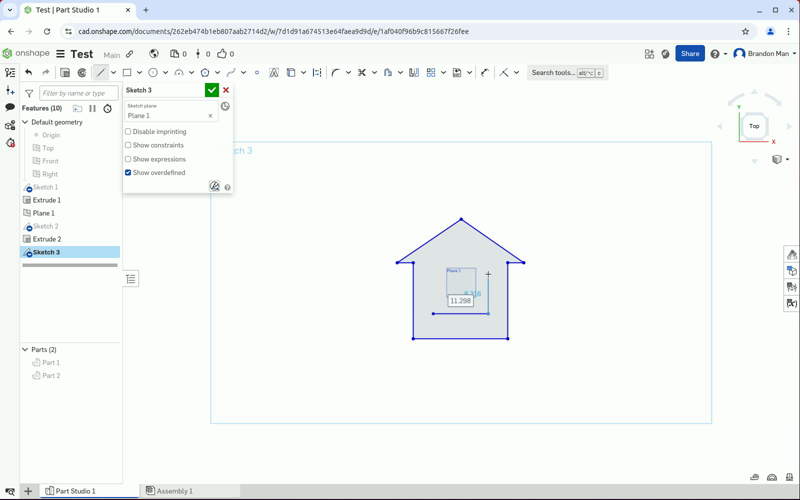
key_up(shift)
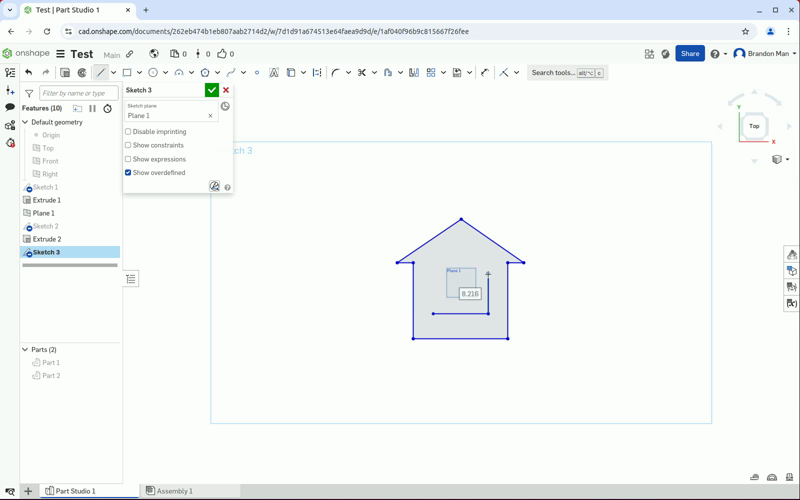
key_down(shift)
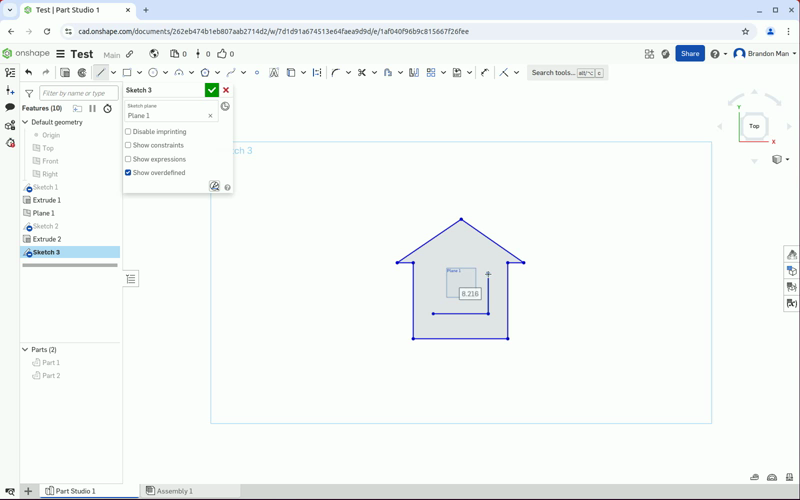
mouse_move(518, 273)
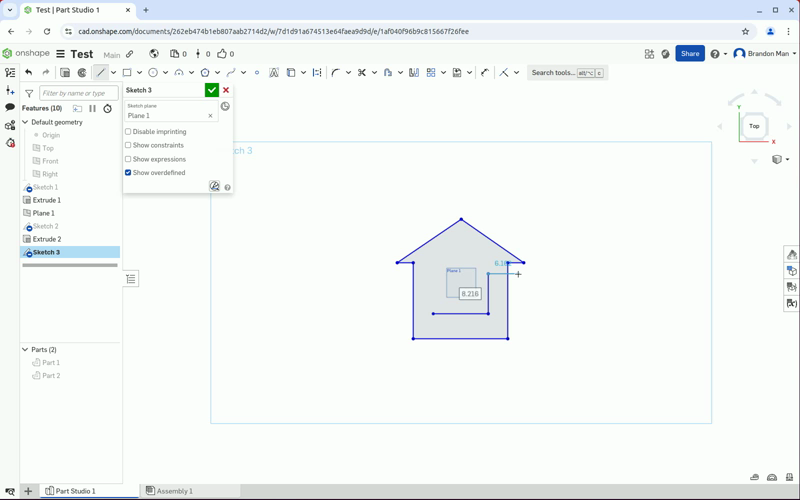
mouse_move(433, 273)
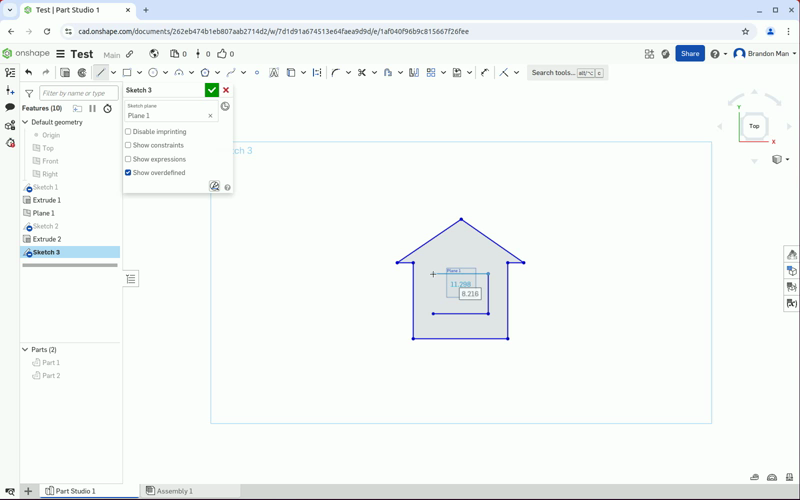
click(433, 273)
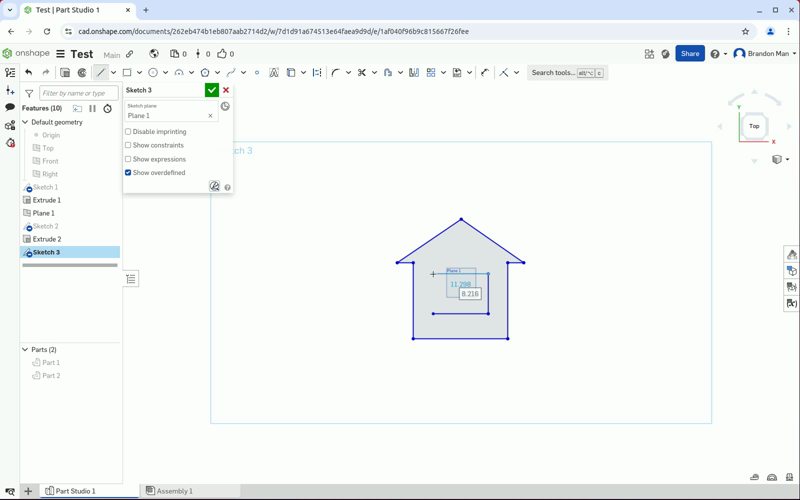
key_up(shift)
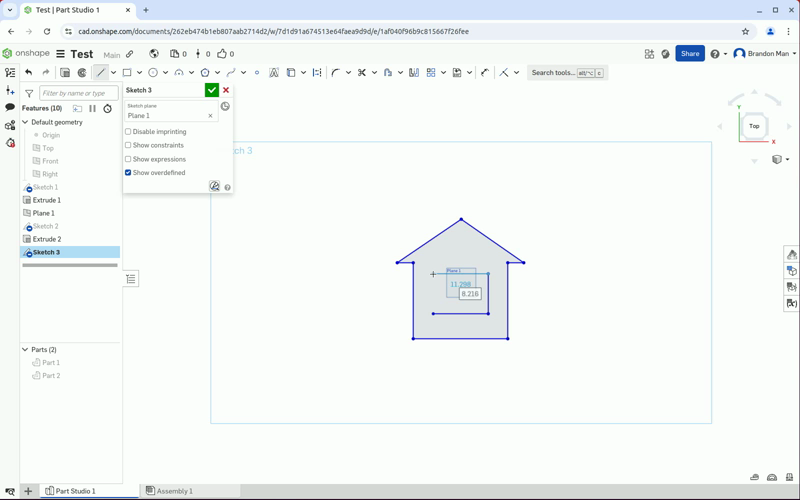
mouse_move(463, 273)
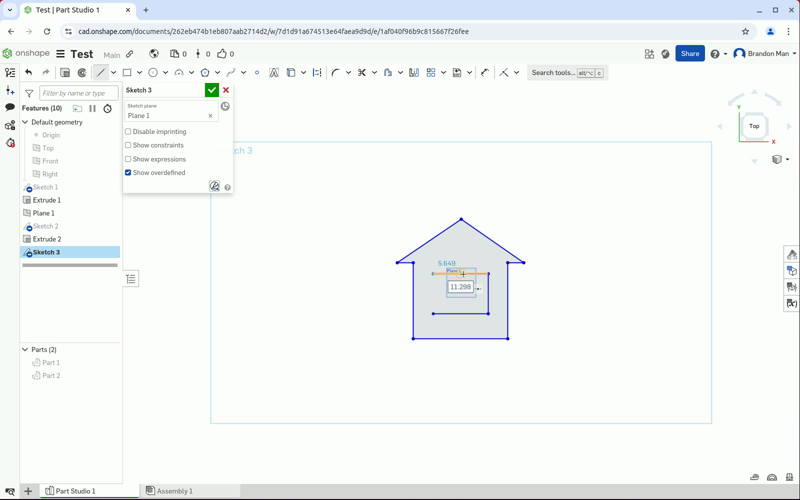
key_down(shift)
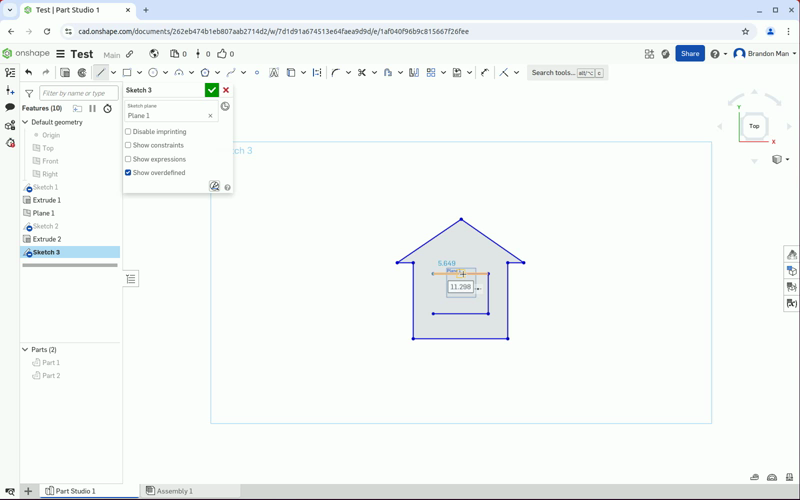
mouse_move(433, 313)
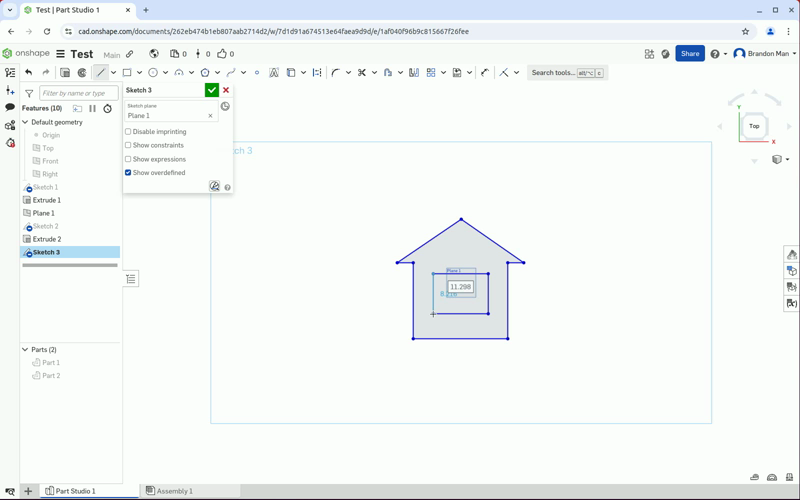
key_up(shift)
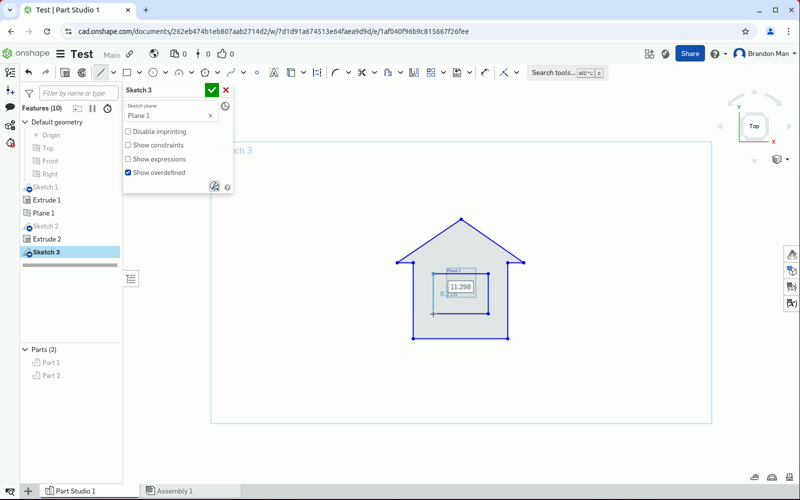
click(433, 313)
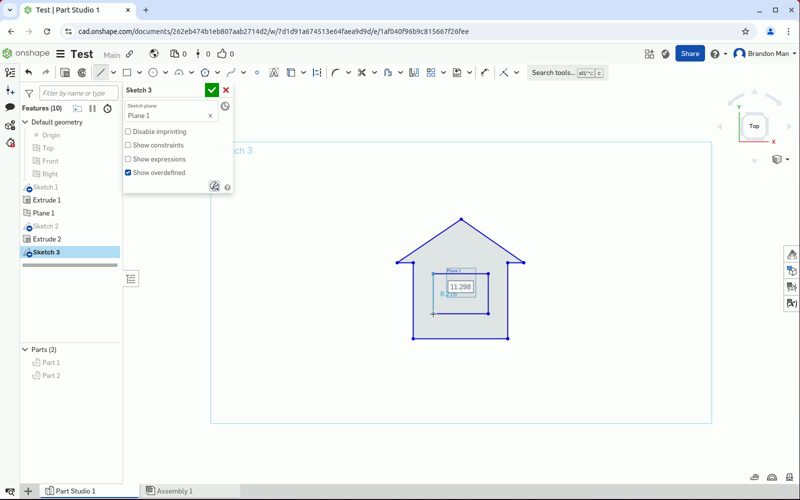
key(esc)
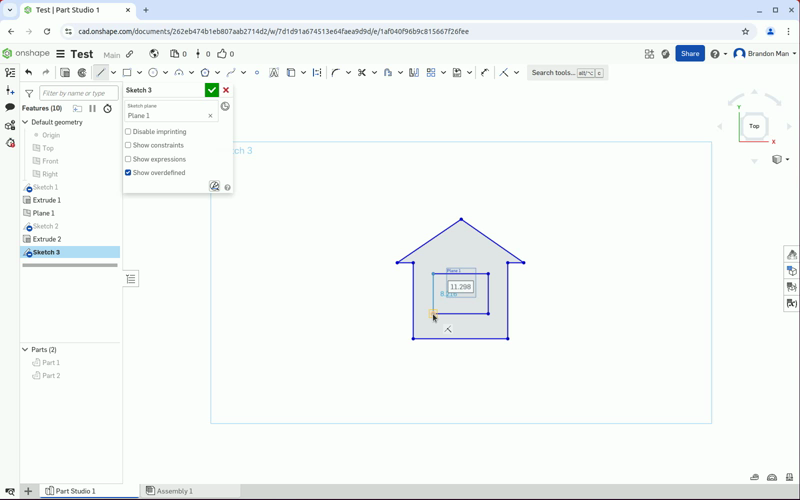
mouse_move(475, 327)
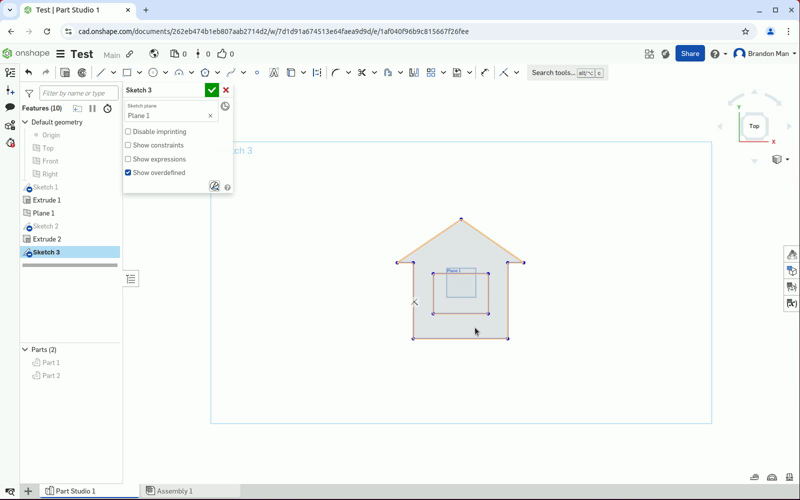
click(475, 327)
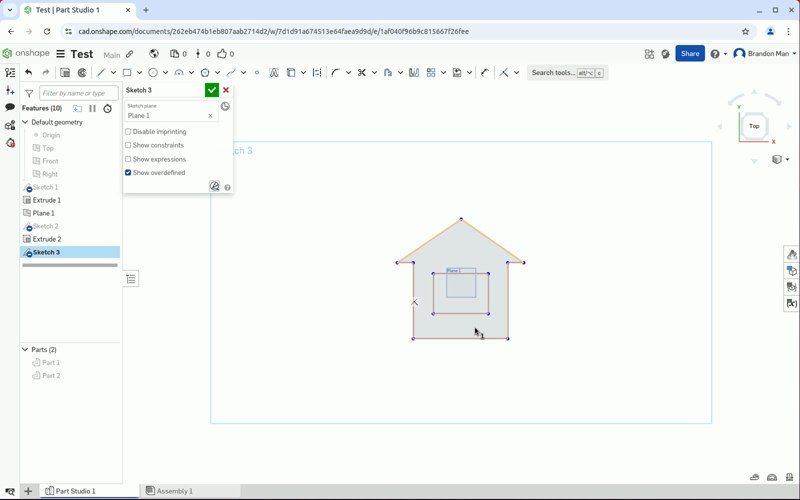
mouse_move(73, 352)
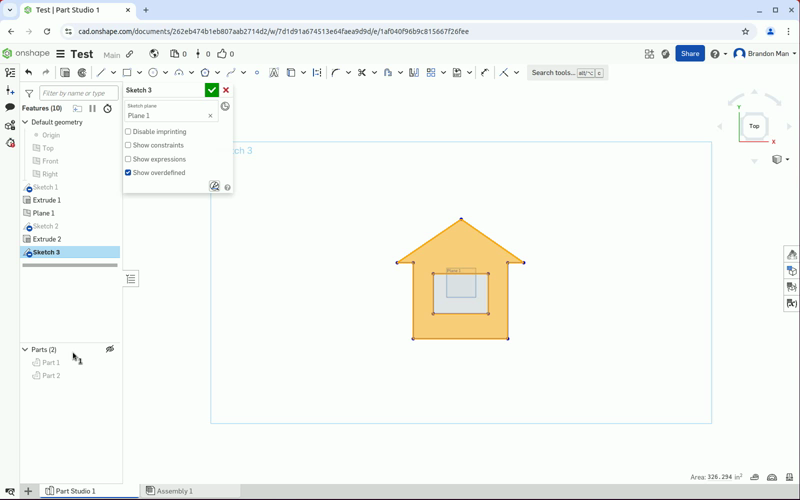
key(shift+y)
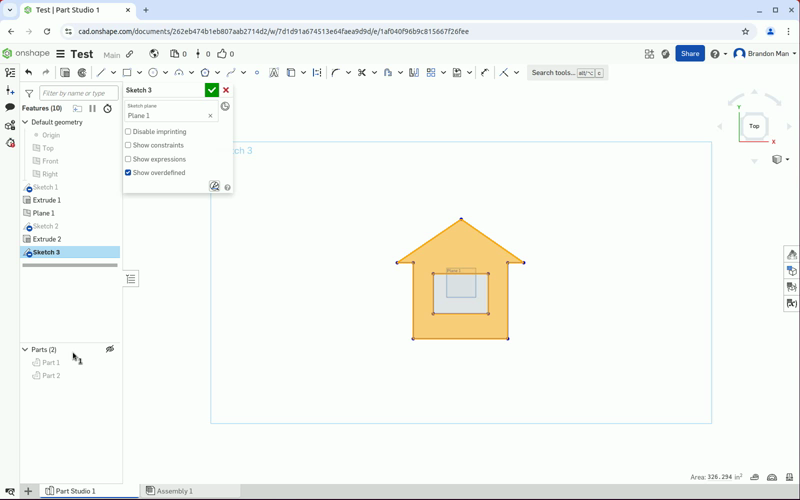
key(shift+e)
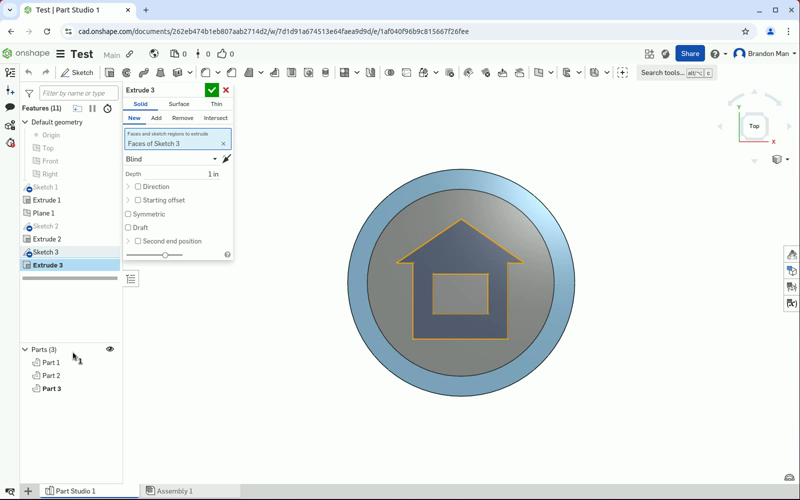
mouse_move(143, 106)
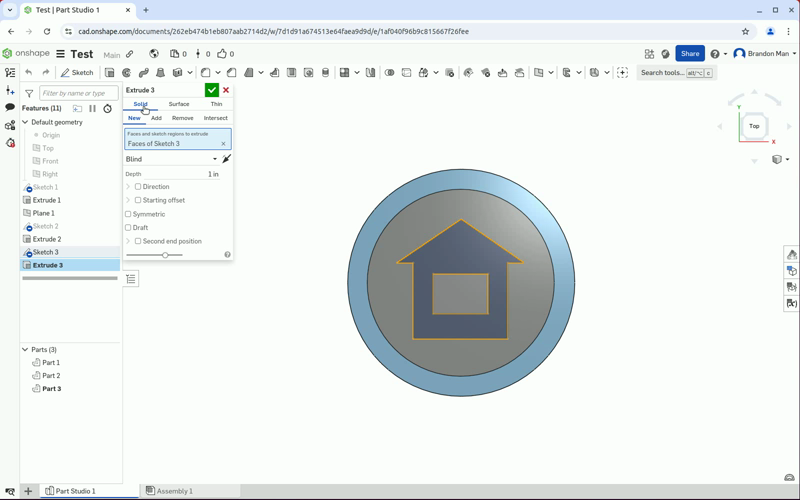
click(143, 106)
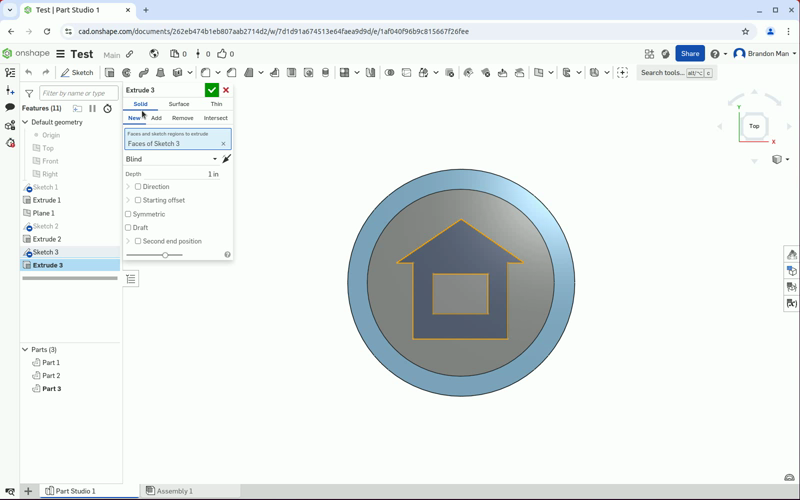
mouse_move(137, 120)
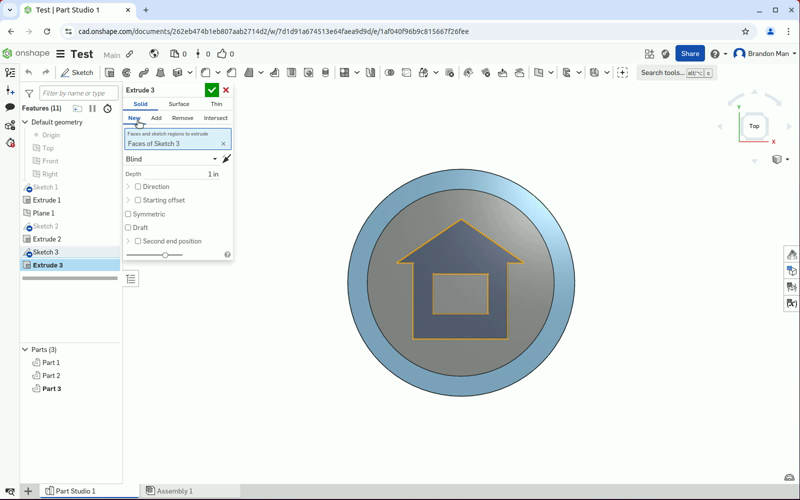
click(137, 120)
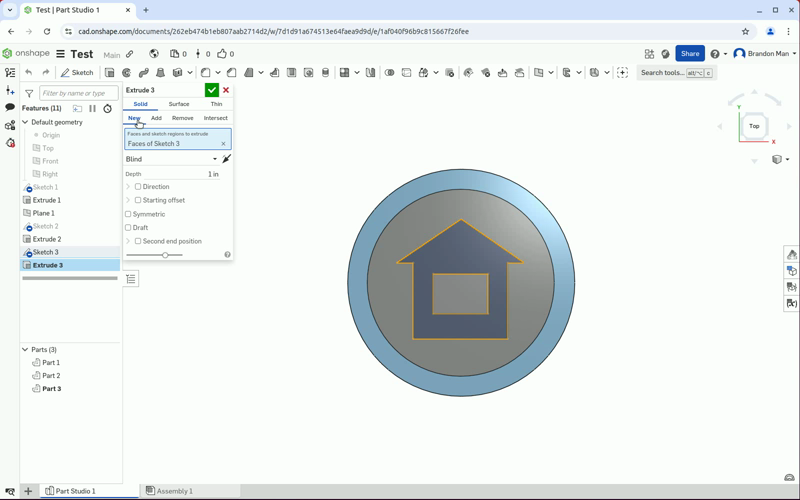
key(tab, 4)
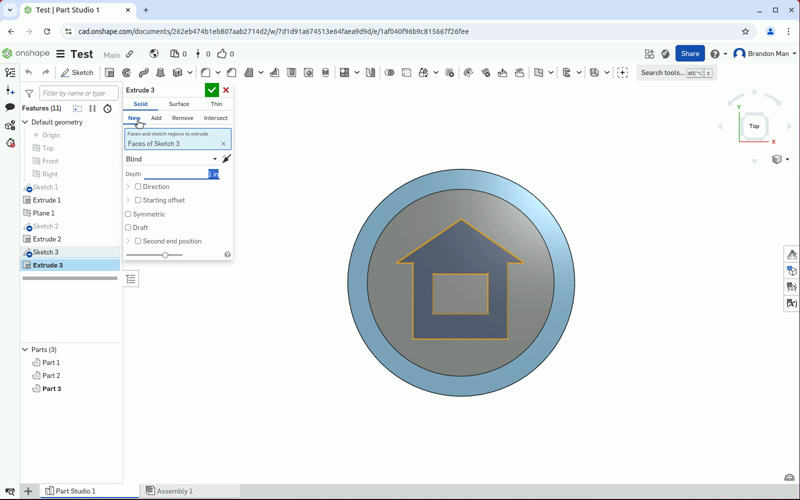
text(0.241)
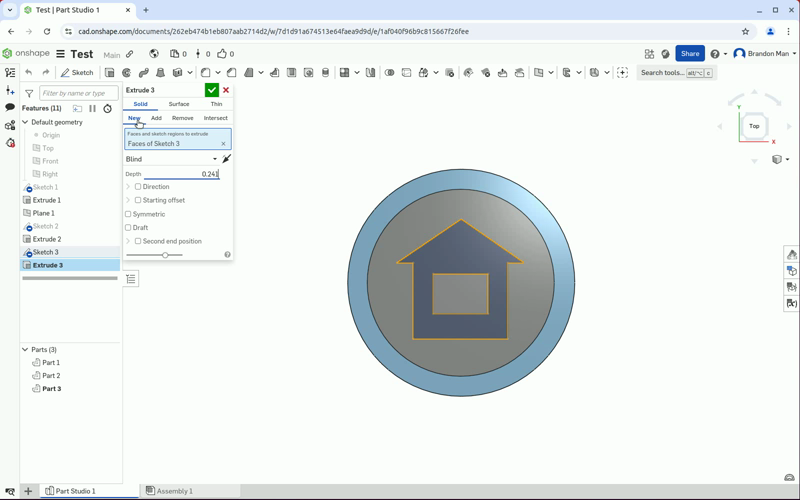
key(enter)
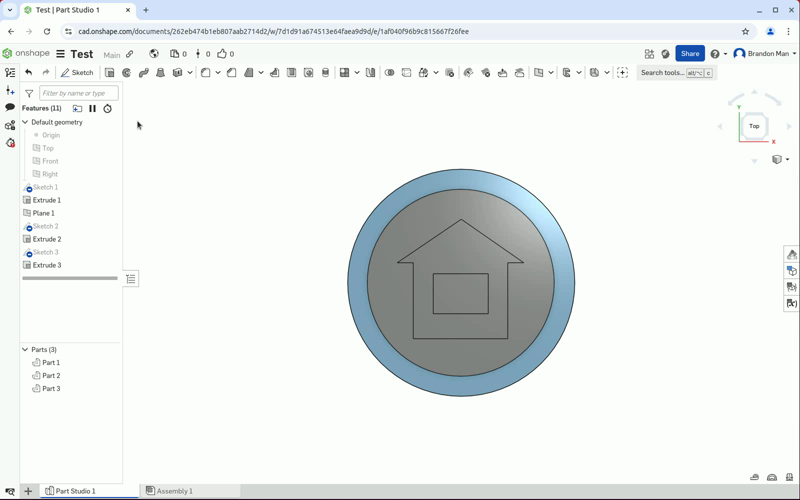
key(shift+h)
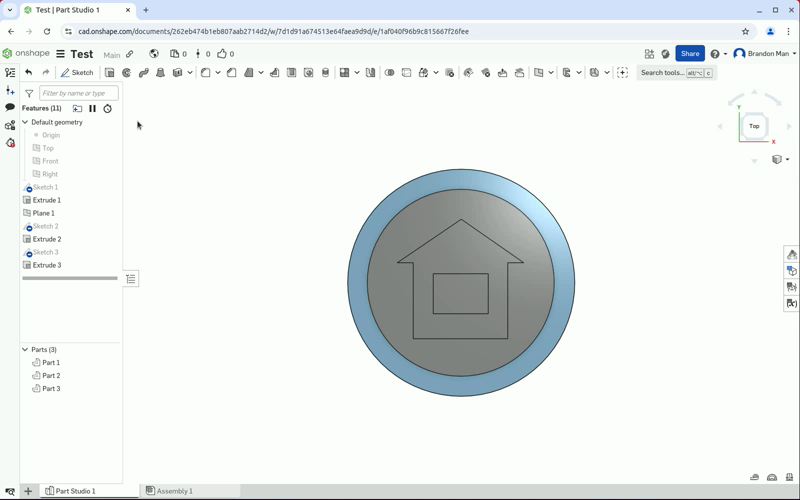
key(shift+h)
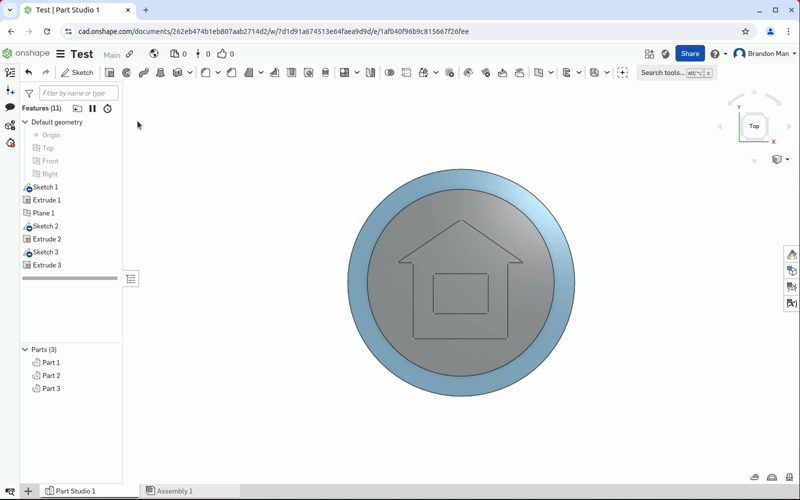
key(shift+7)
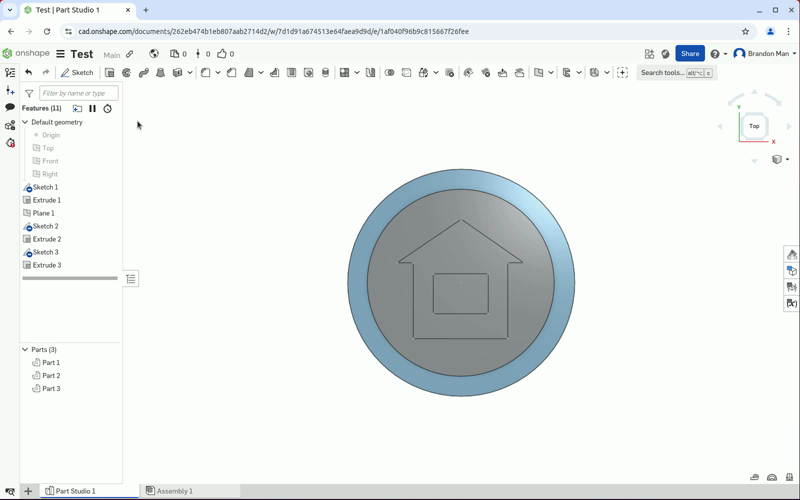
key(up, 3)
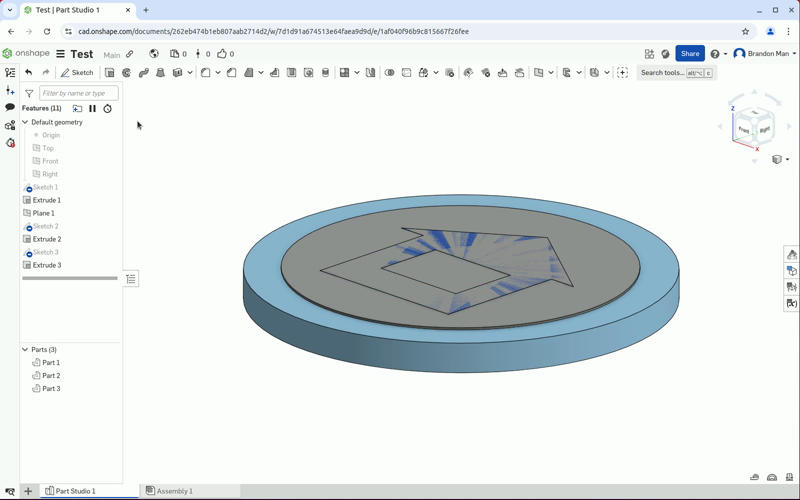
key(left, 3)
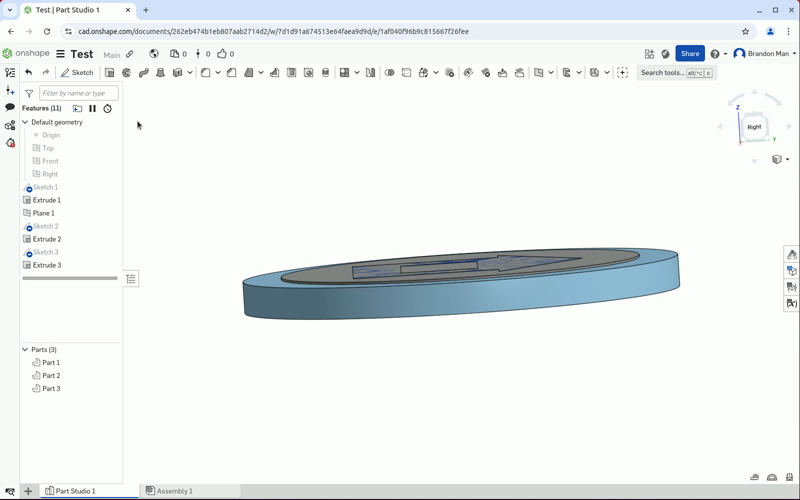
key(right, 3)
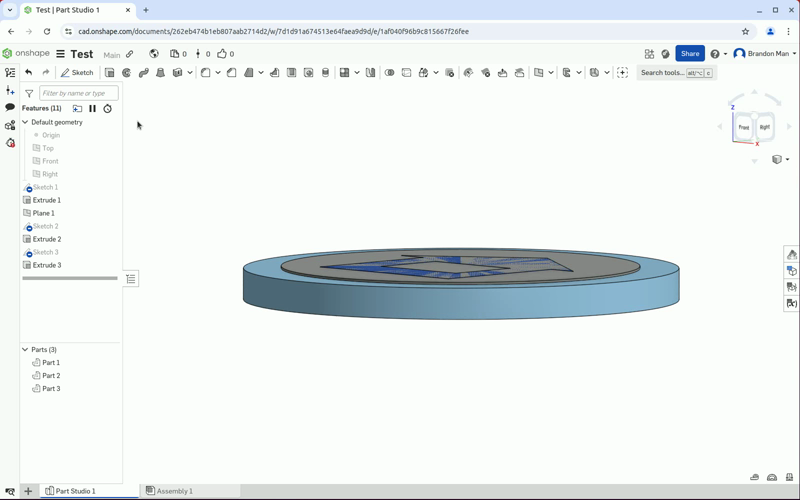
key(down, 3)
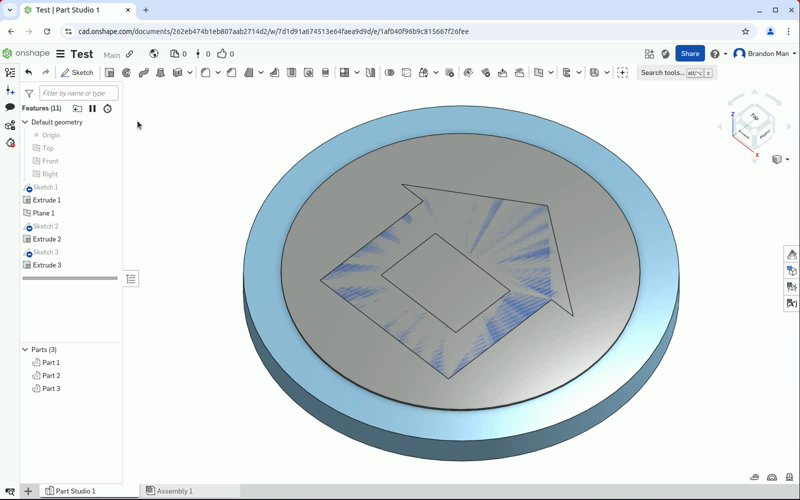
mouse_move(73, 189)
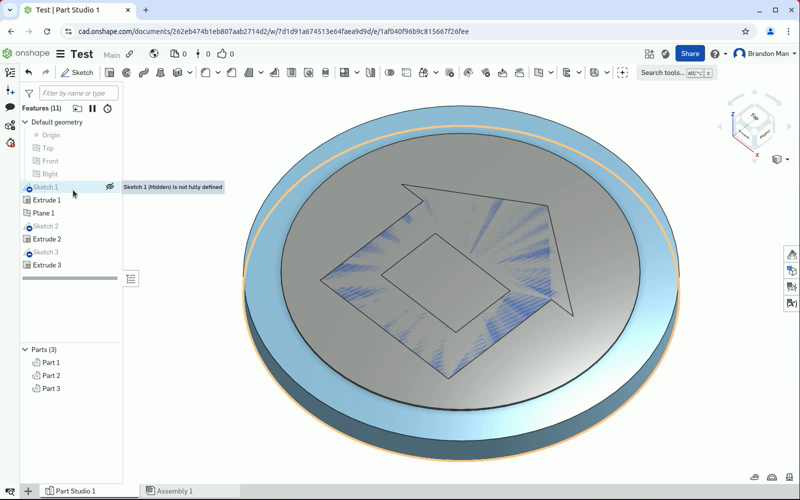
click(73, 189)